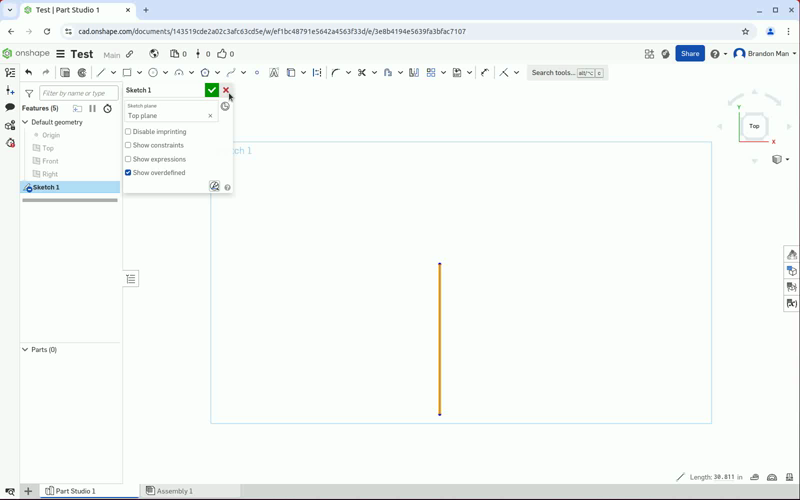
key(shift+h)
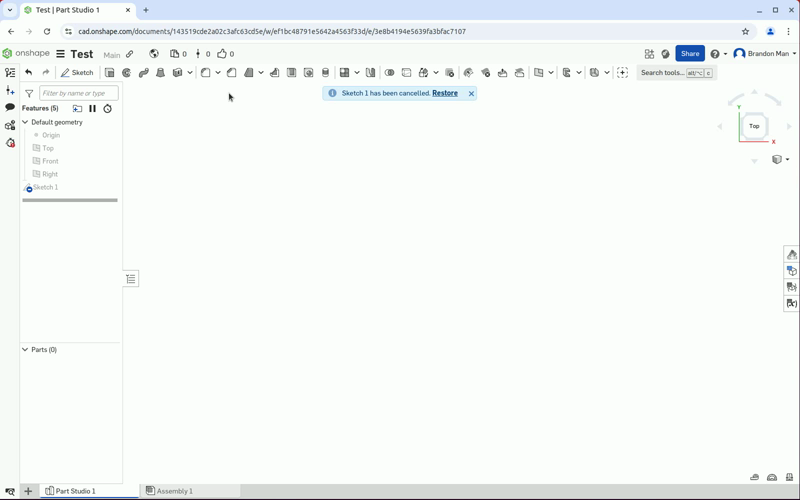
mouse_move(73, 352)
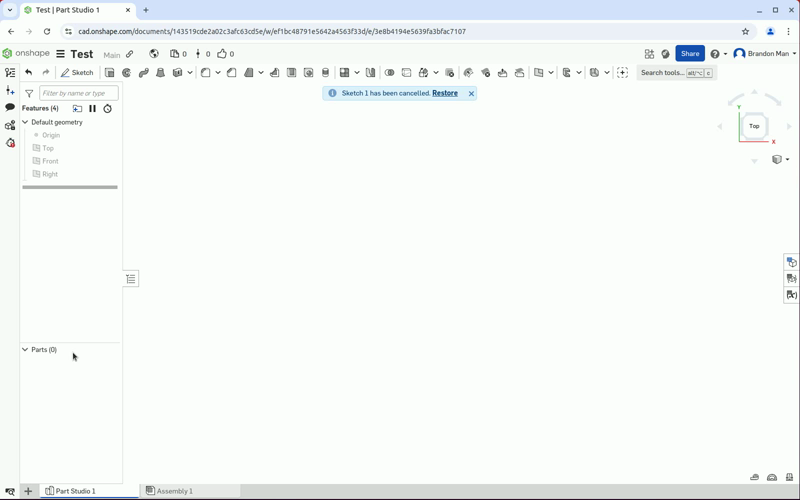
key(y)
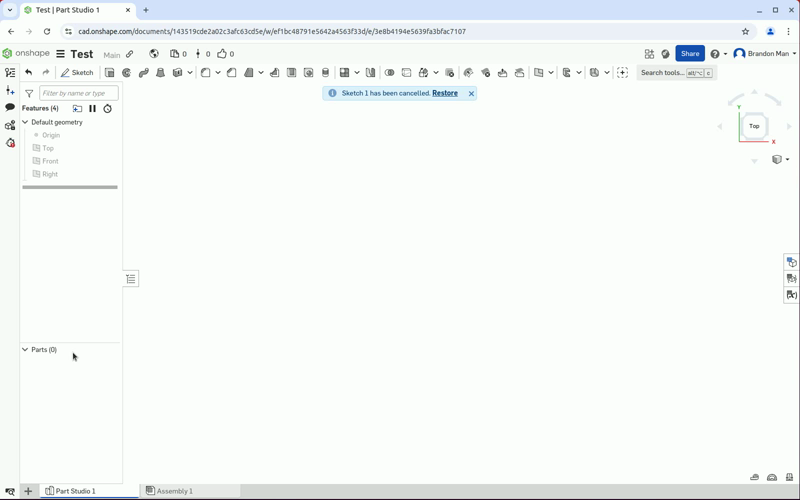
key(shift+p)
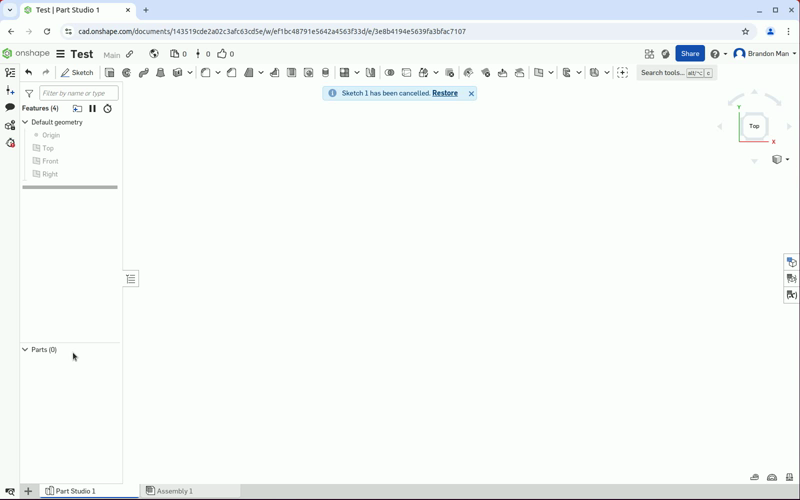
key(space)
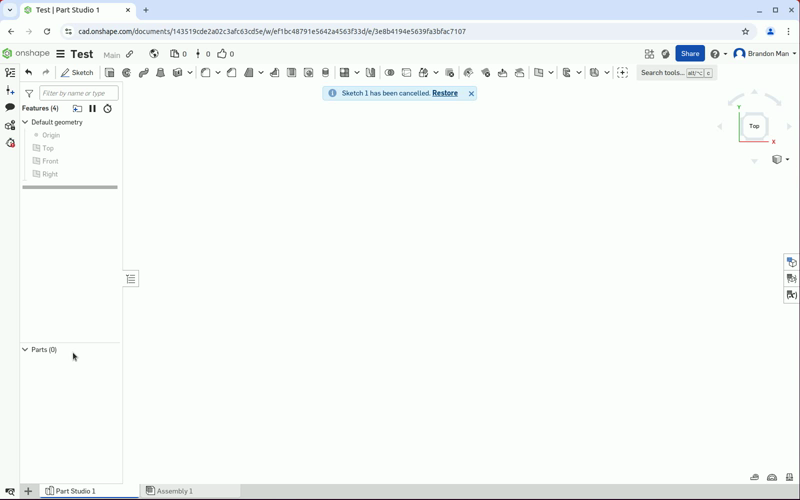
key_down(shift)
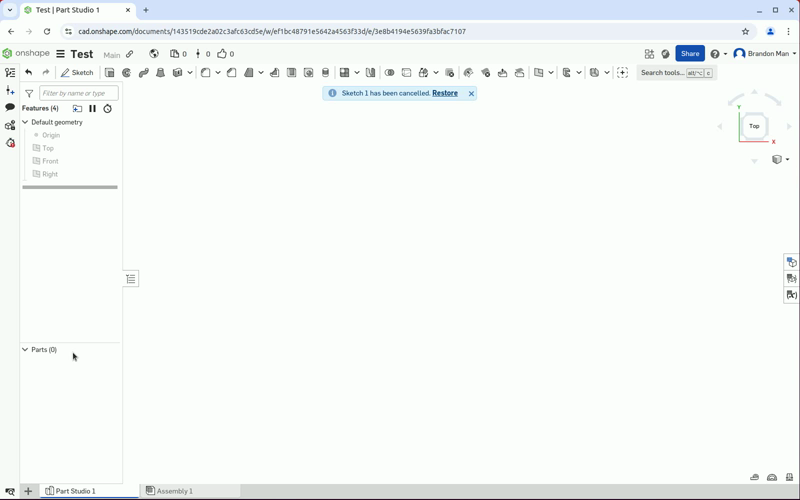
key(up)
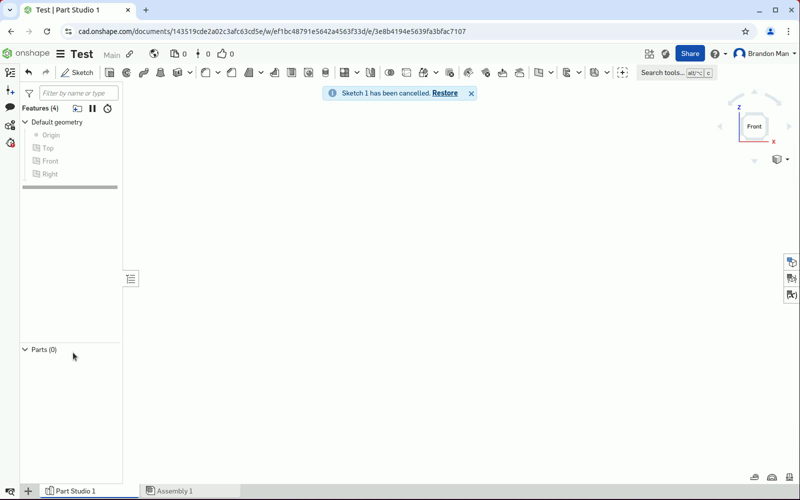
key_up(shift)
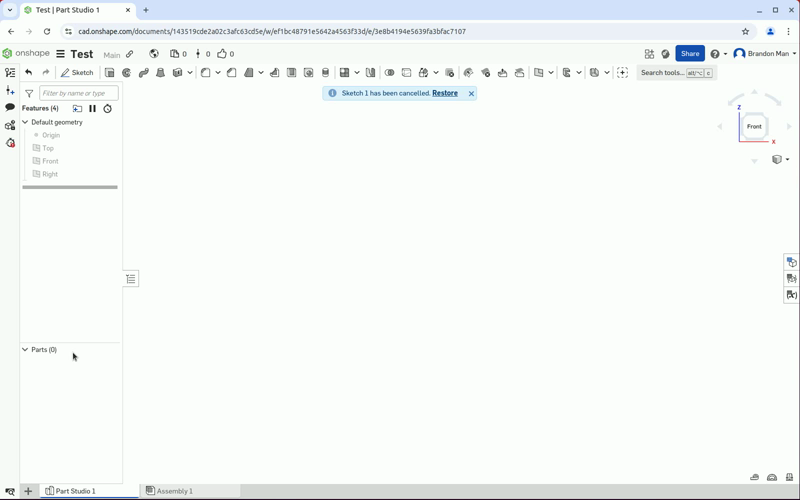
mouse_move(73, 352)
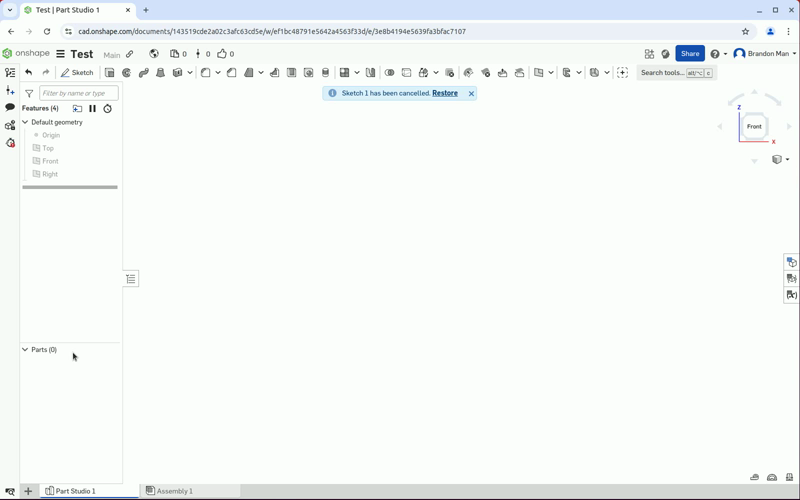
key(shift+y)
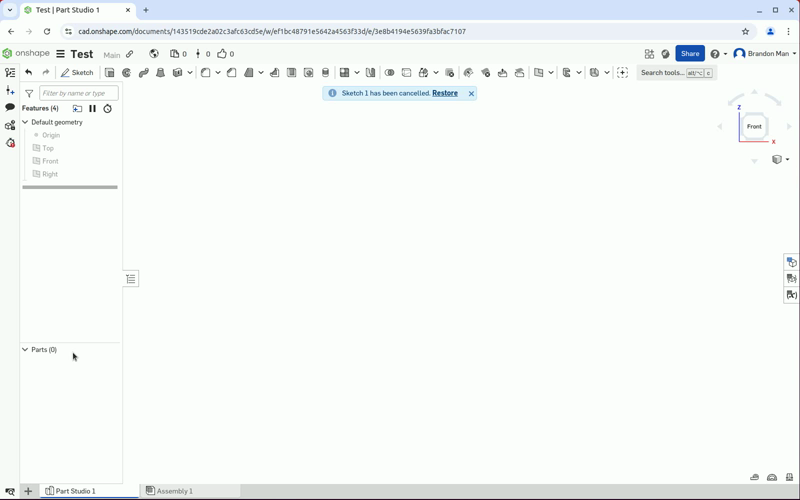
key(shift+s)
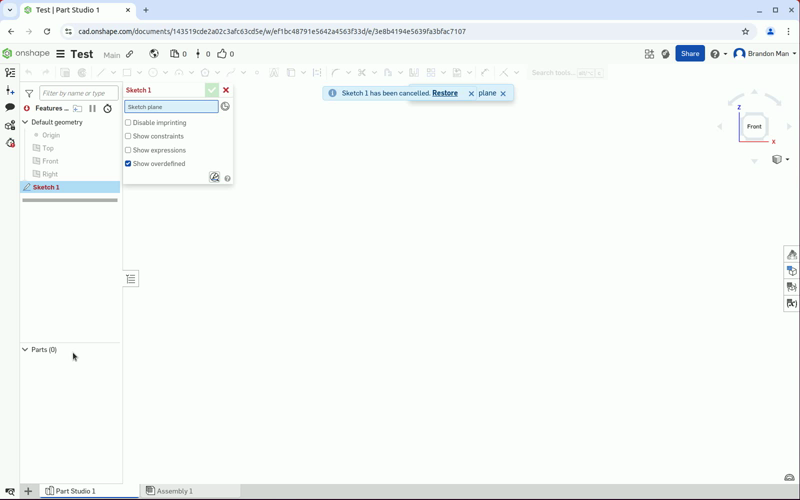
mouse_move(73, 163)
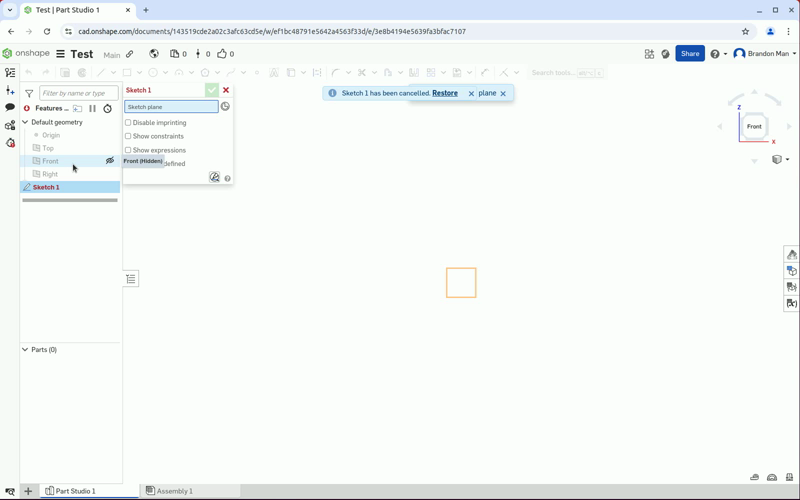
click(73, 163)
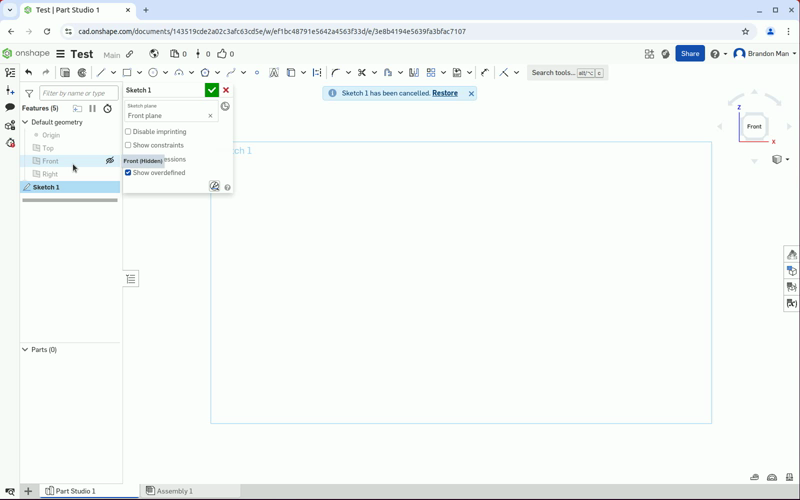
mouse_move(73, 352)
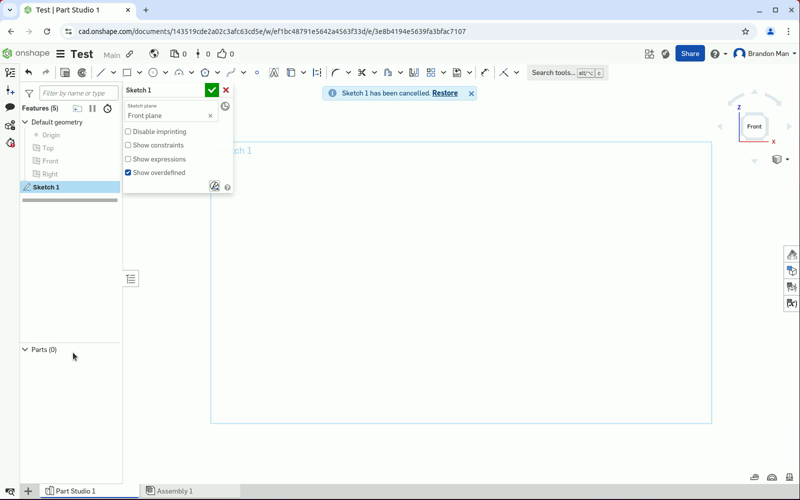
key(y)
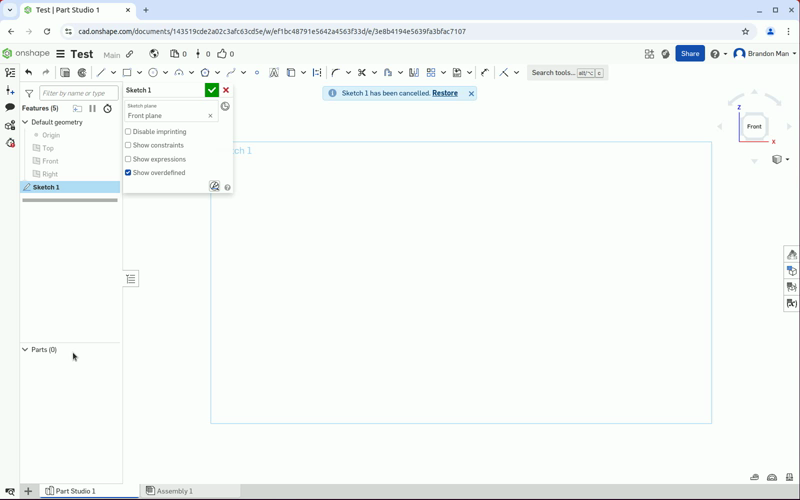
key(l)
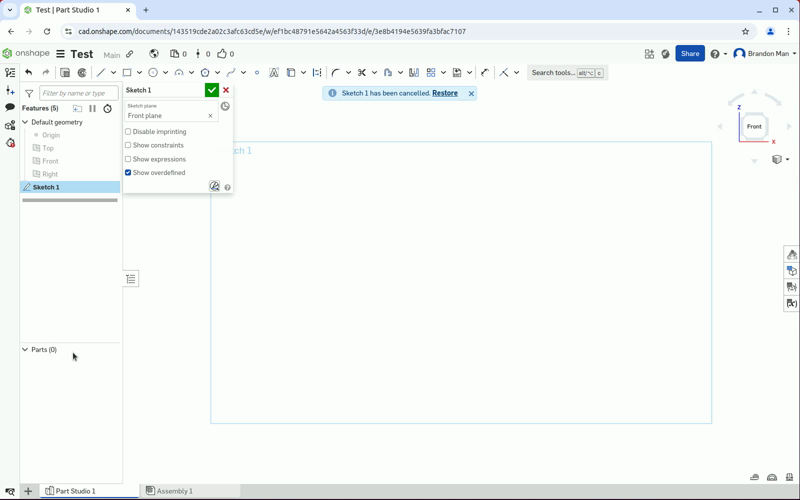
key_down(shift)
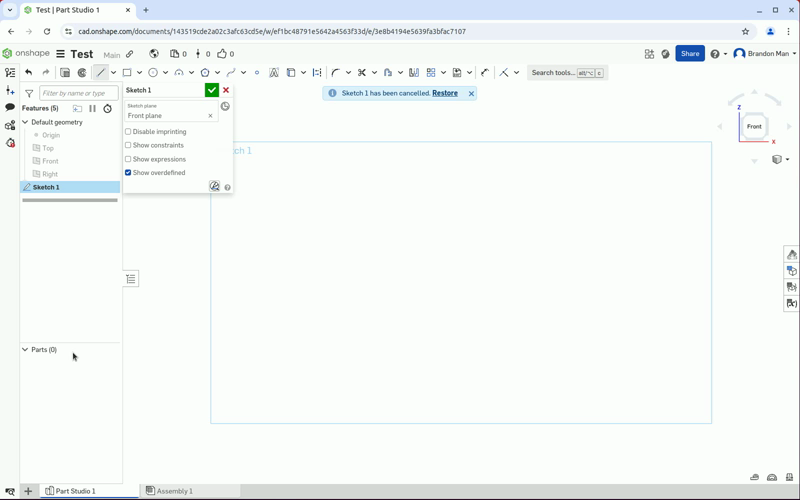
mouse_move(404, 387)
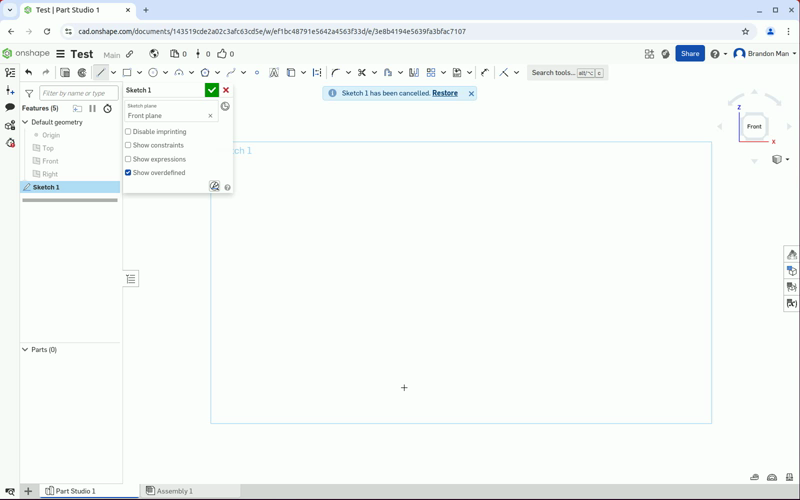
click(404, 387)
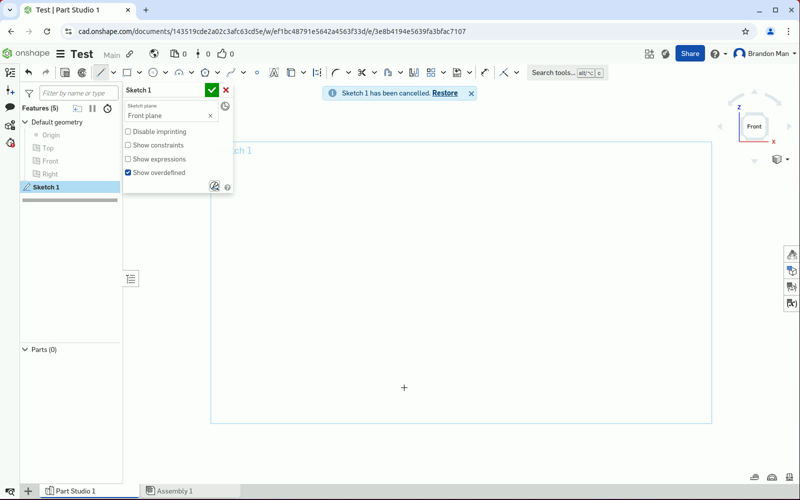
key_up(shift)
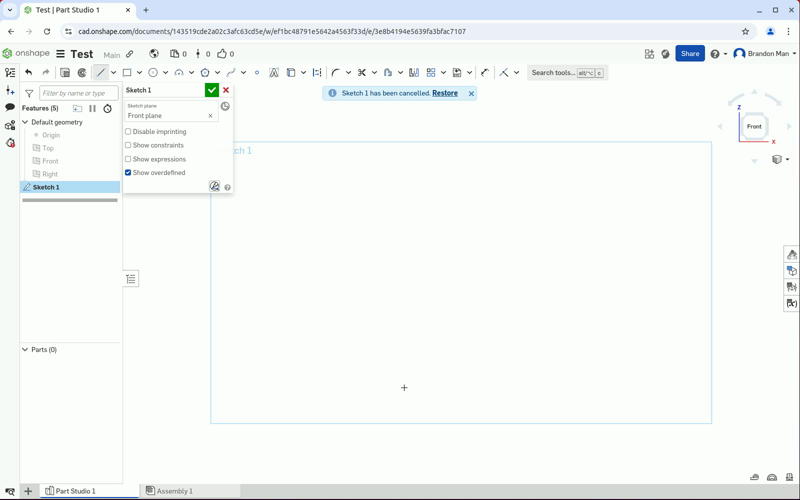
key_down(shift)
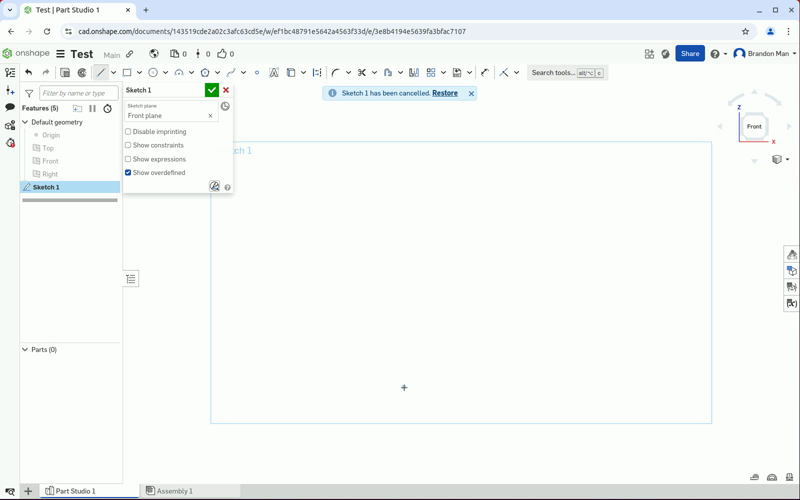
mouse_move(434, 387)
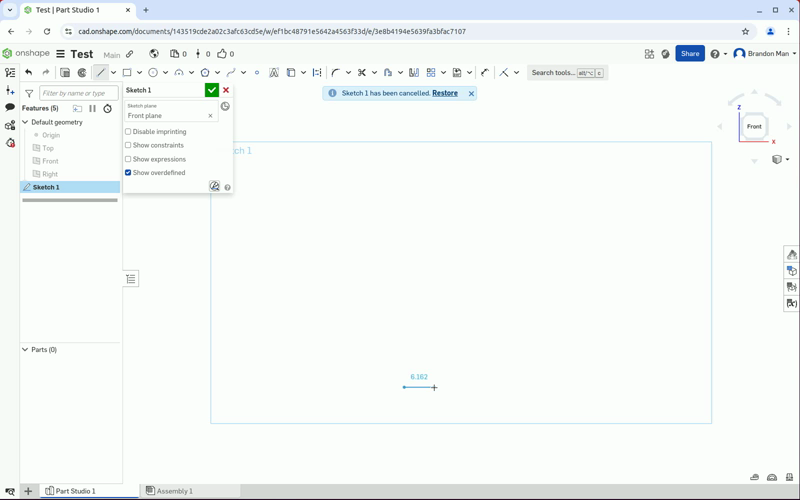
mouse_move(437, 387)
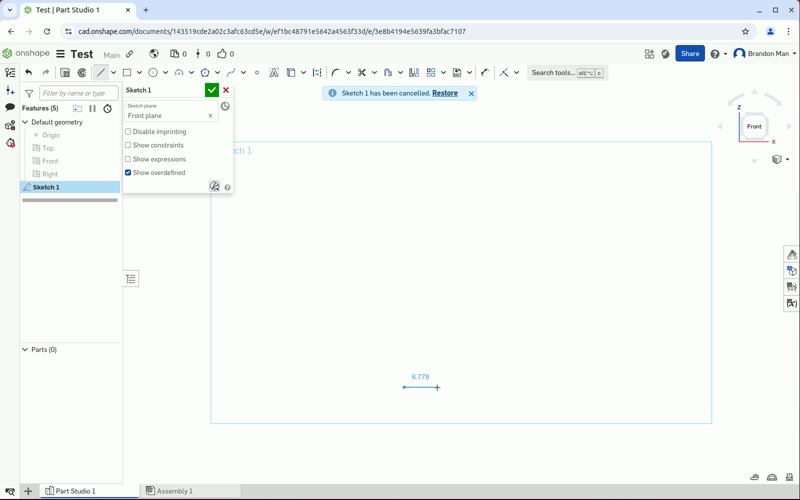
click(437, 387)
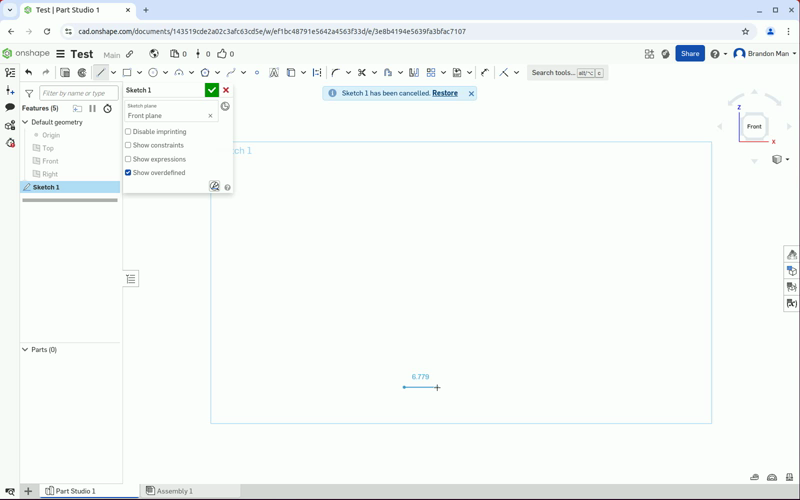
key_up(shift)
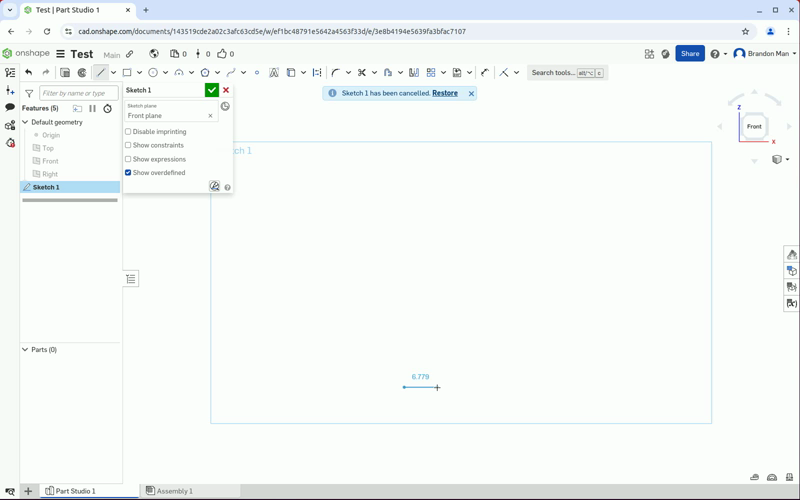
key_down(shift)
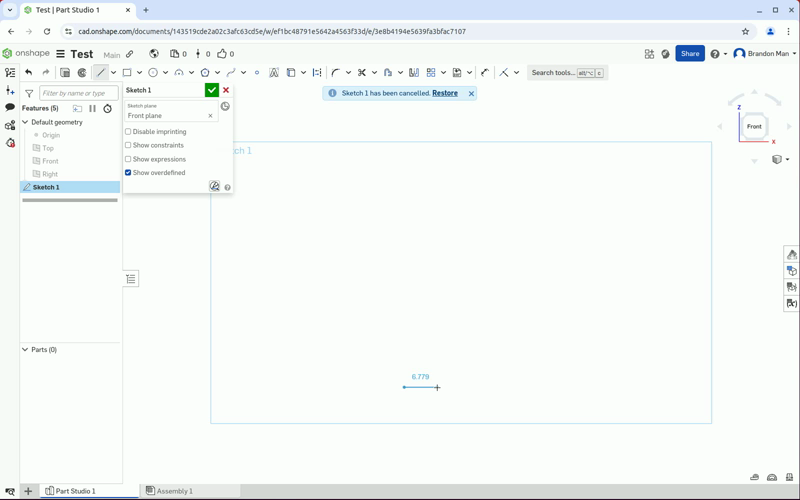
mouse_move(467, 387)
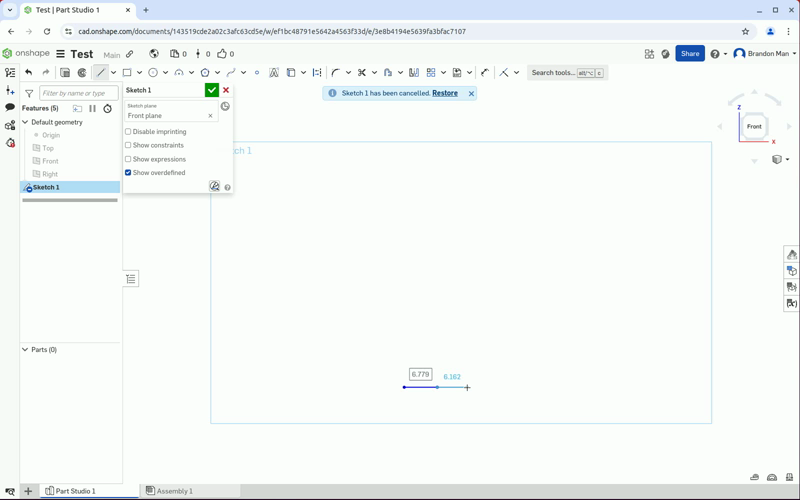
mouse_move(437, 354)
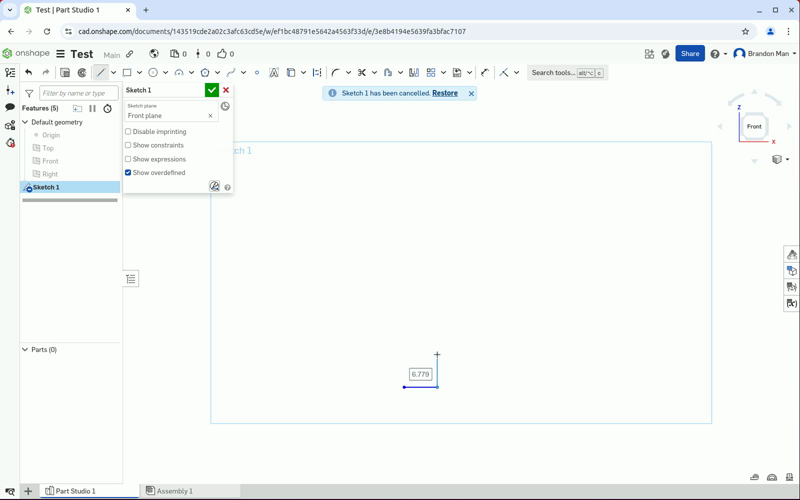
click(437, 354)
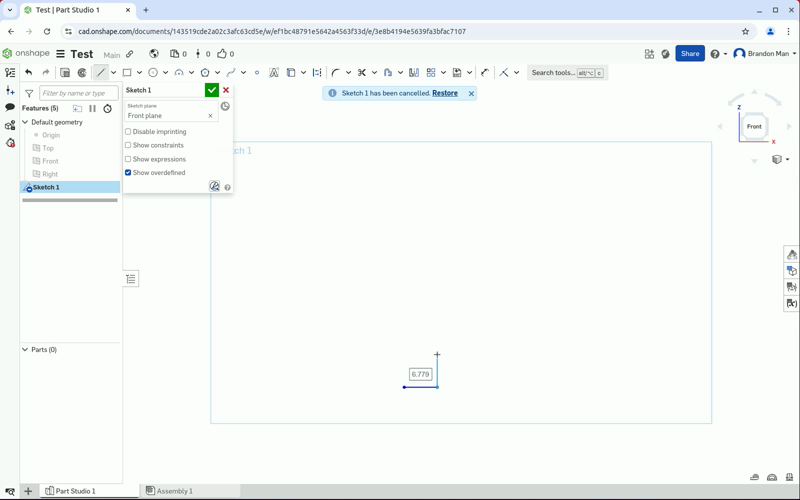
key_up(shift)
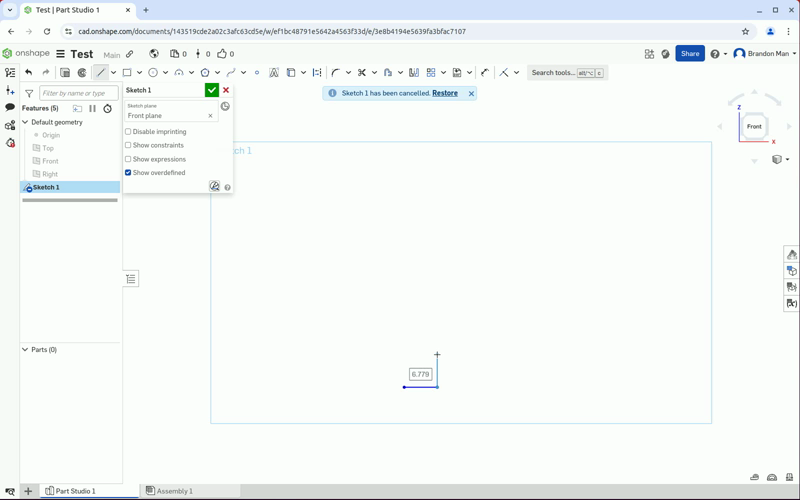
key_down(shift)
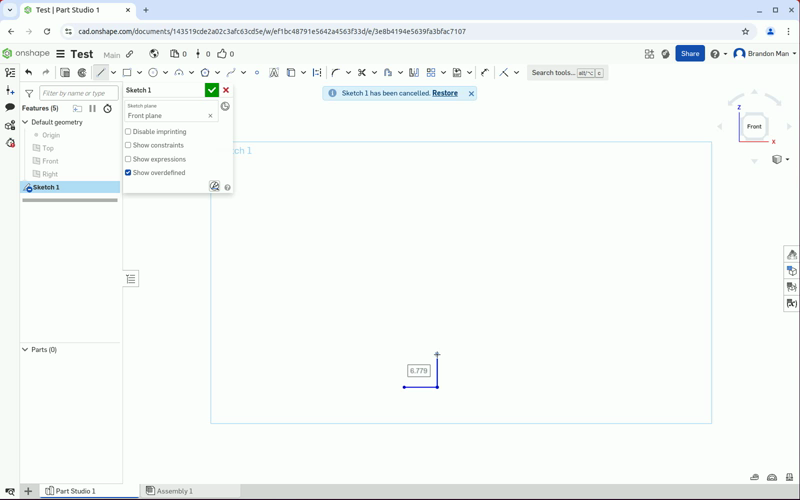
mouse_move(467, 354)
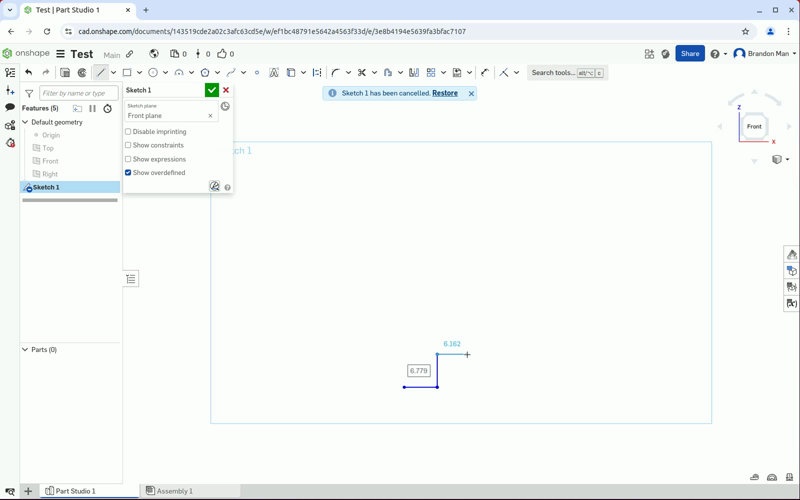
mouse_move(485, 354)
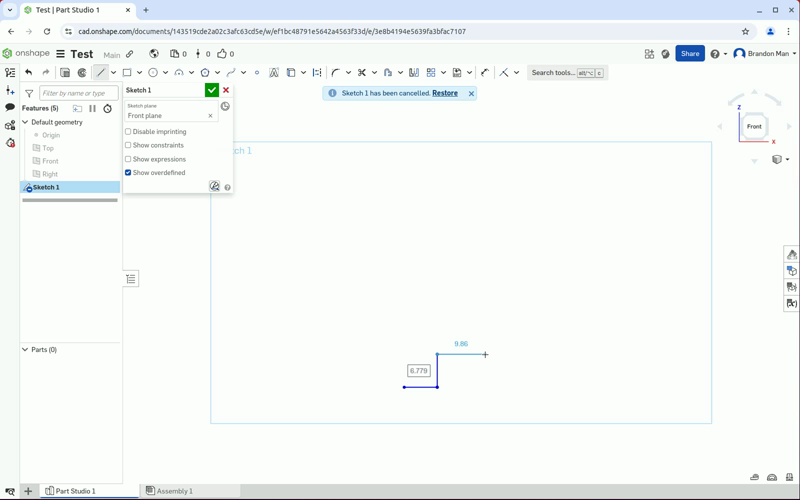
click(485, 354)
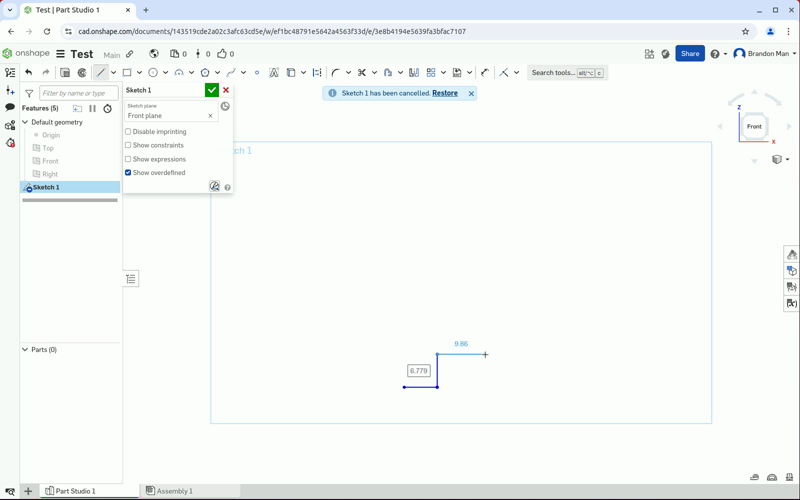
key_up(shift)
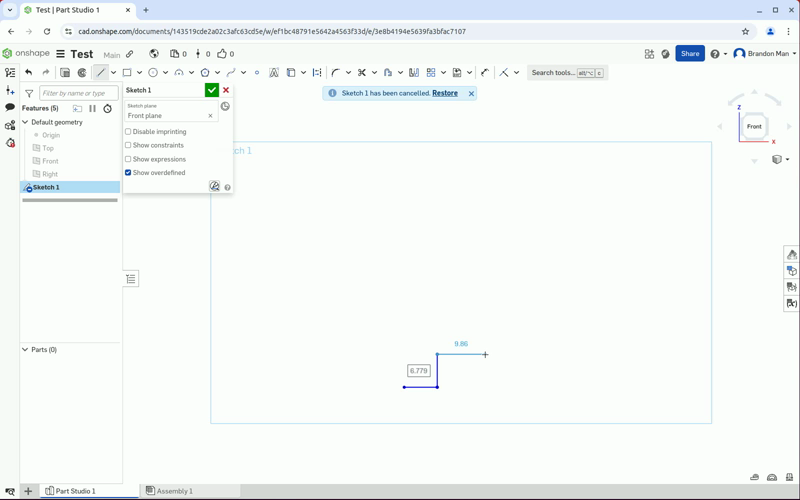
key_down(shift)
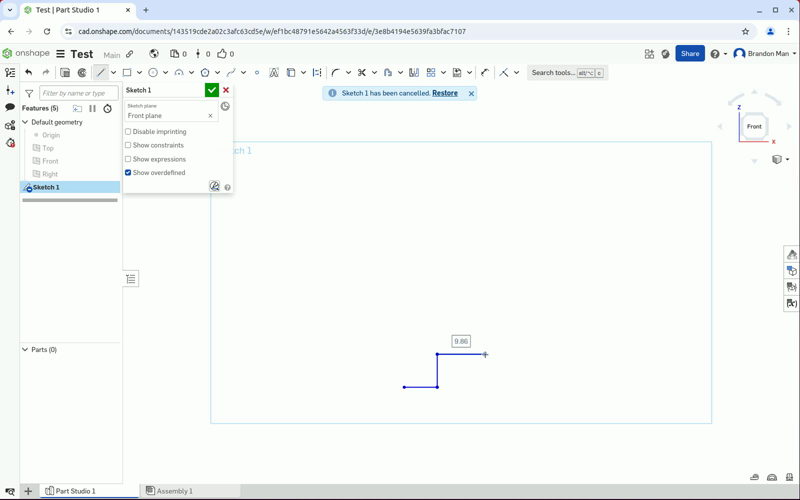
mouse_move(515, 354)
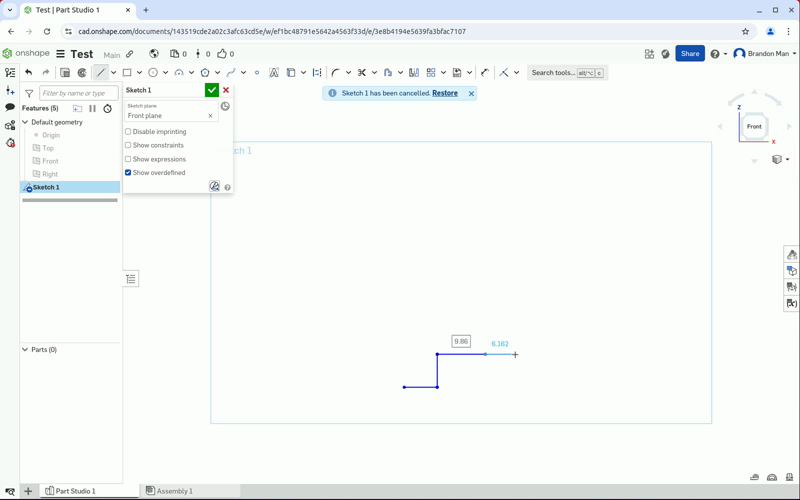
mouse_move(485, 387)
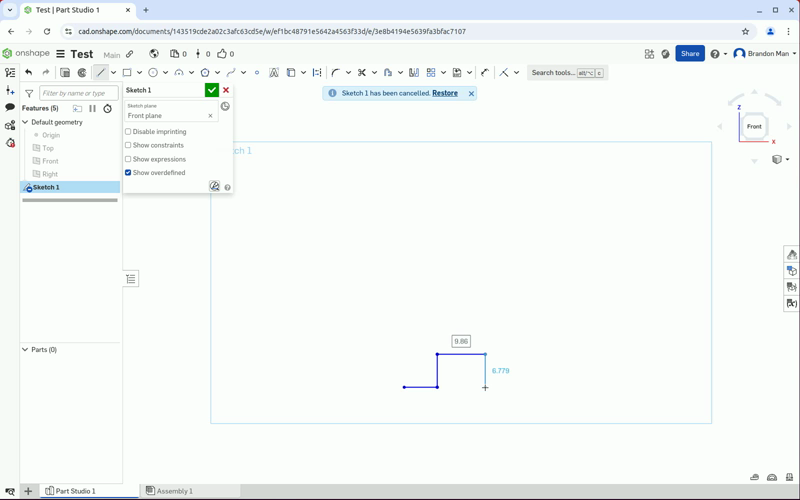
click(485, 387)
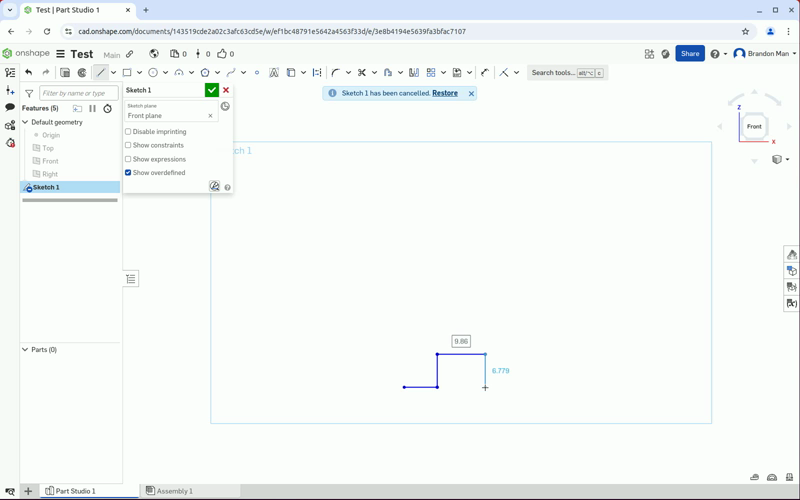
key_up(shift)
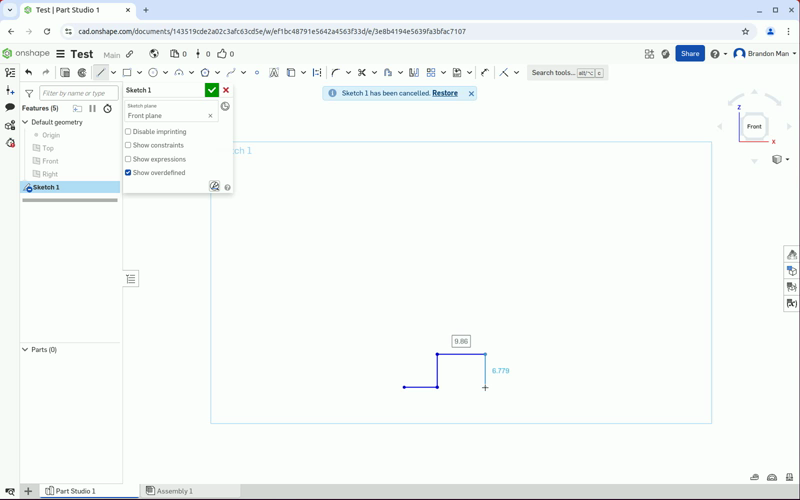
key_down(shift)
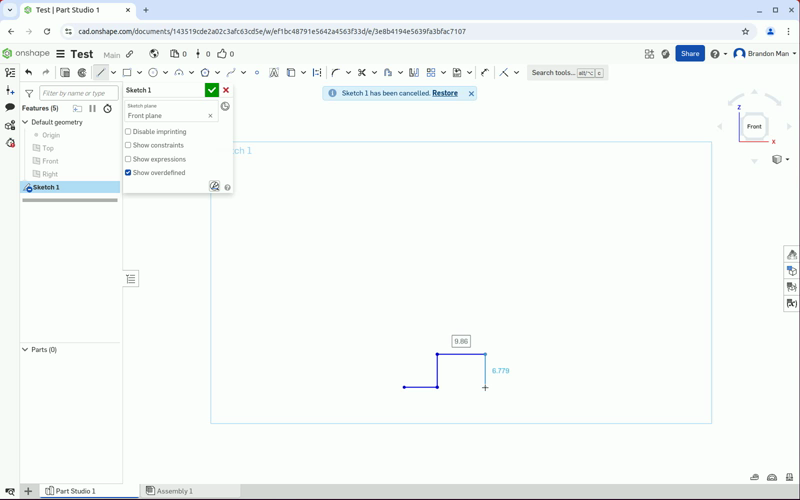
mouse_move(515, 387)
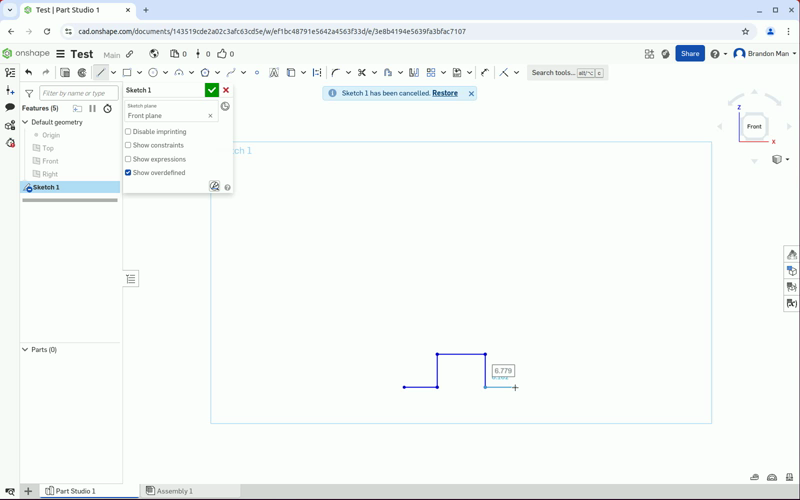
mouse_move(516, 387)
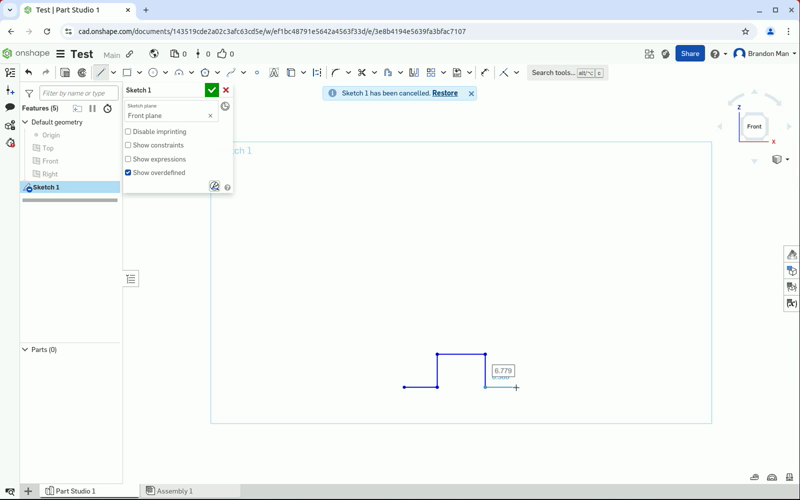
click(516, 387)
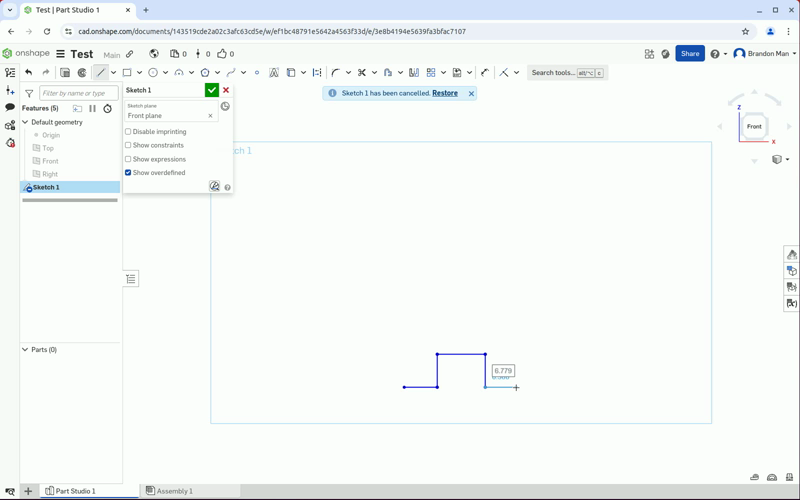
key_up(shift)
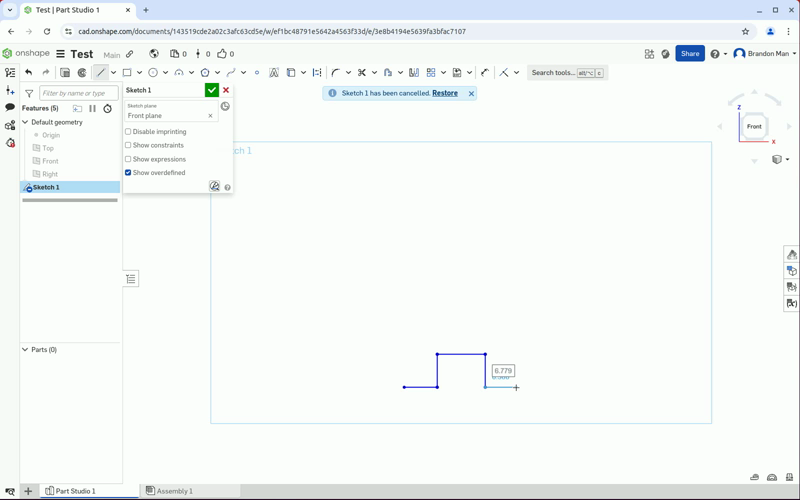
key_down(shift)
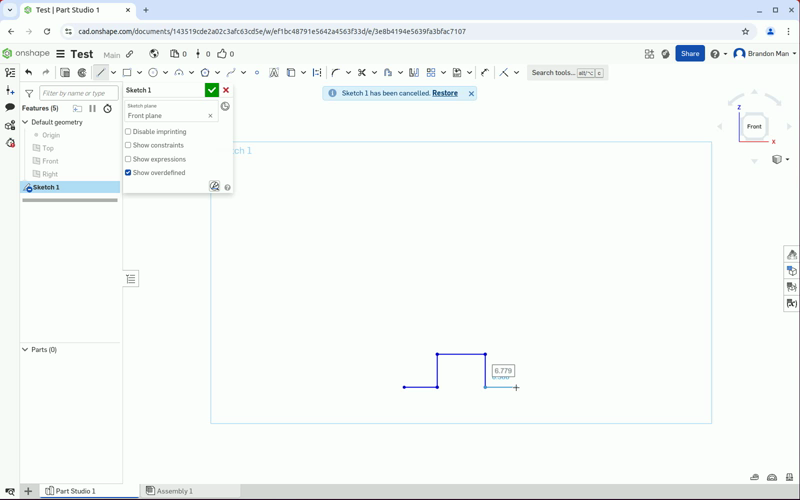
mouse_move(546, 387)
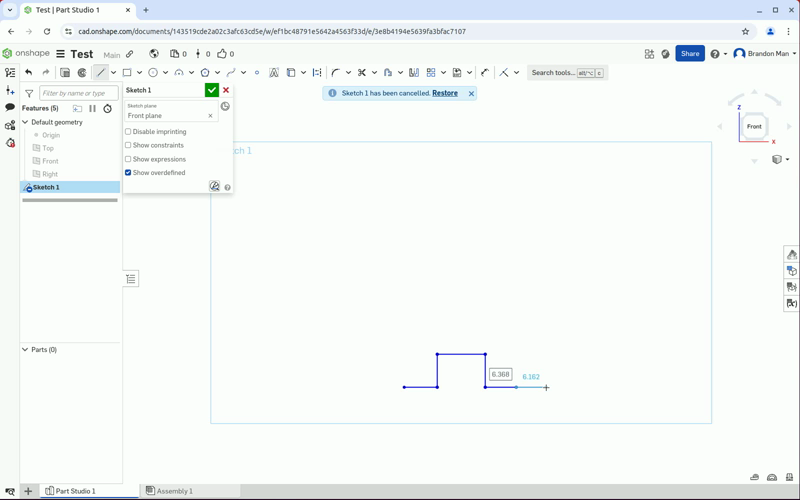
mouse_move(516, 354)
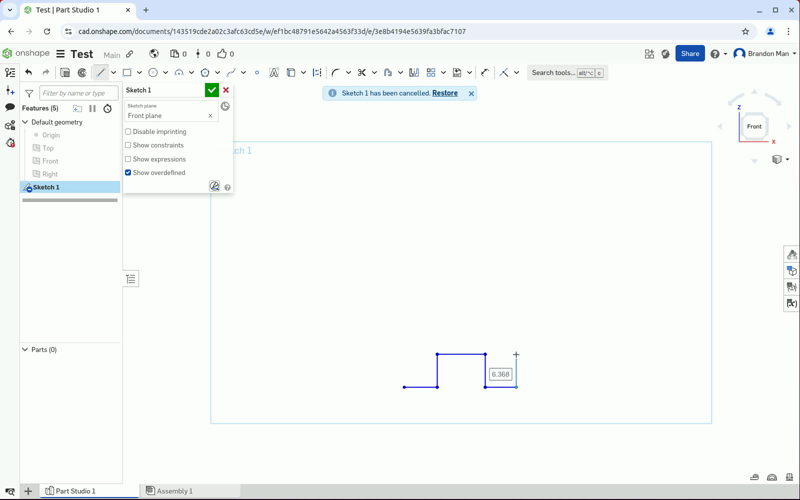
click(516, 354)
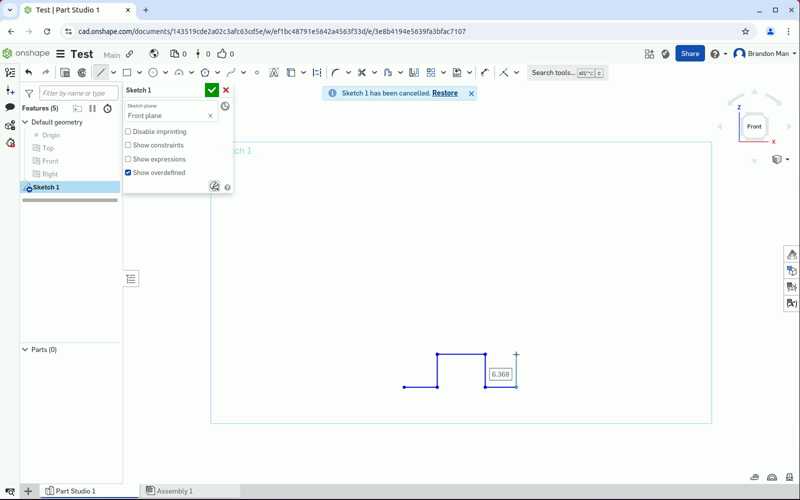
key_up(shift)
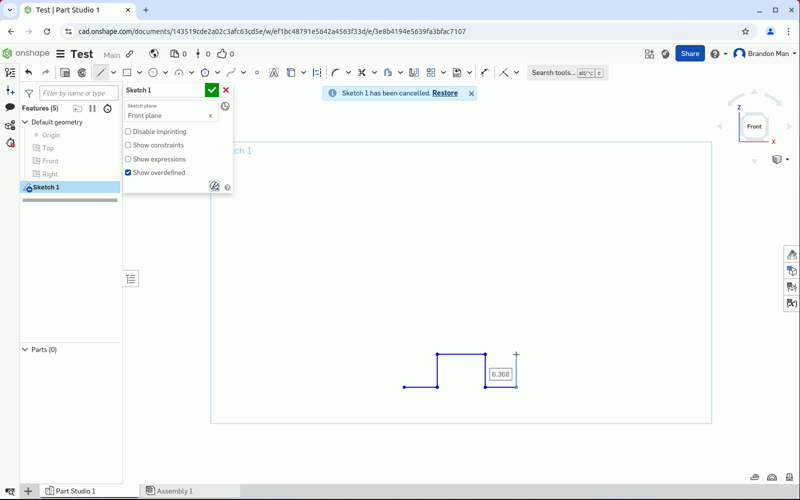
key_down(shift)
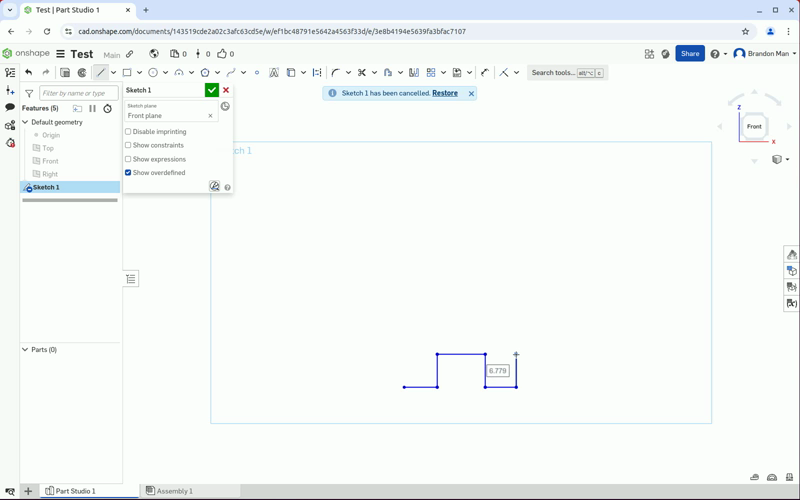
mouse_move(516, 179)
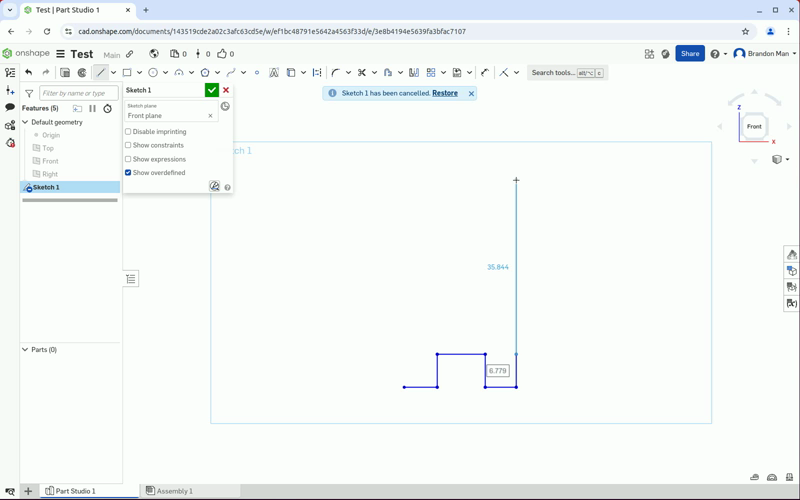
click(516, 179)
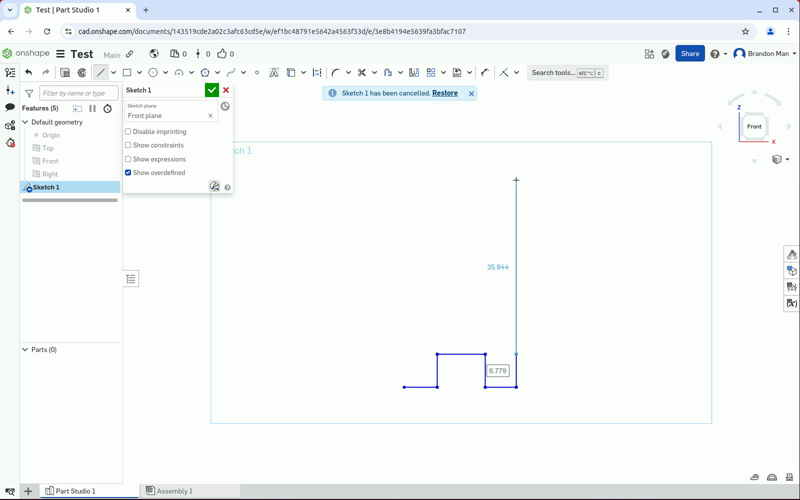
key_up(shift)
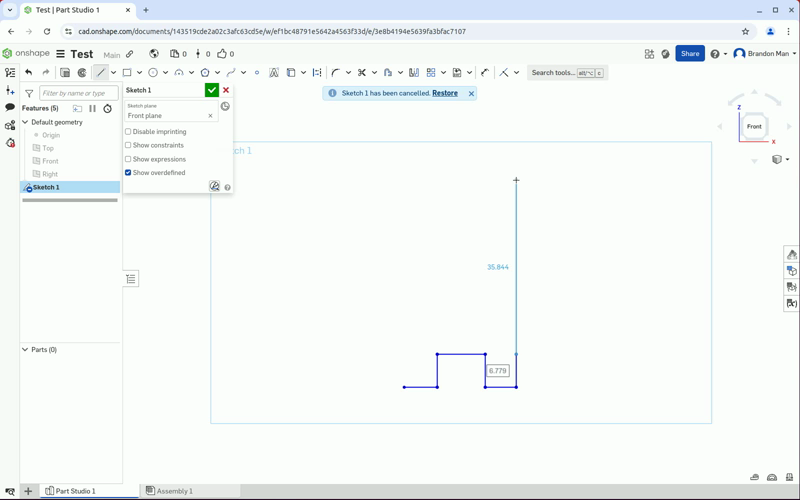
key_down(shift)
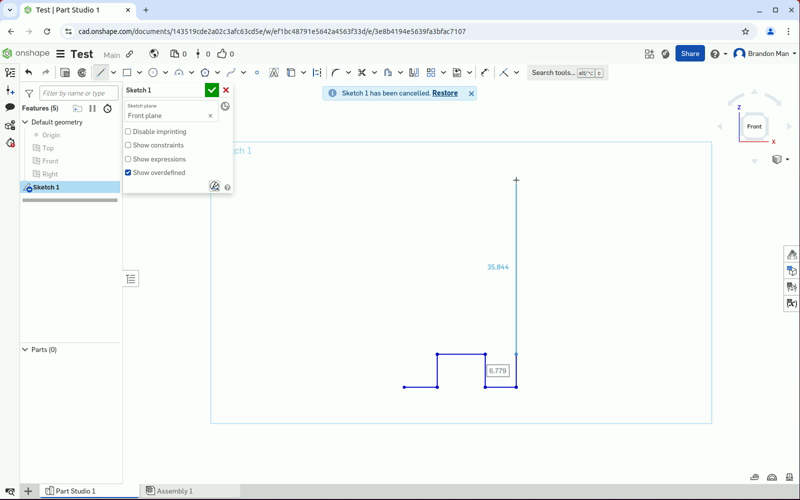
mouse_move(404, 179)
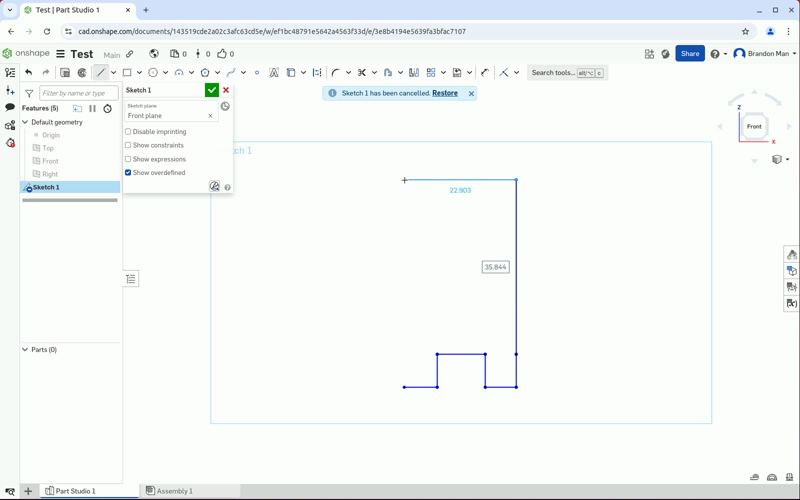
click(404, 179)
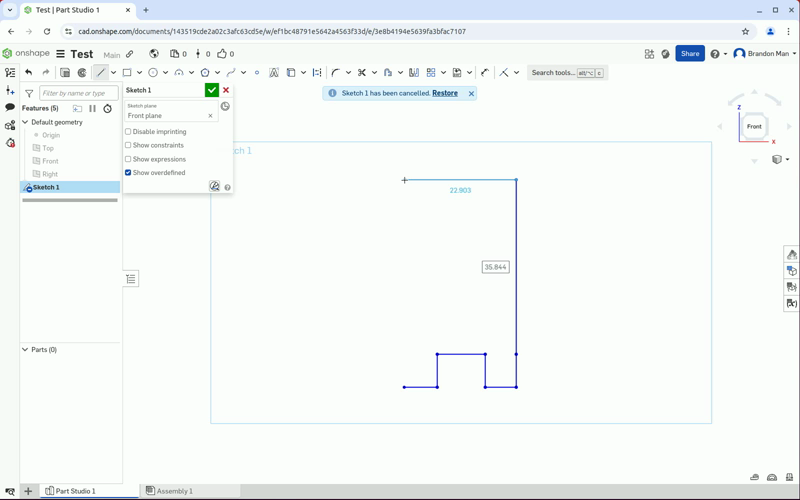
key_up(shift)
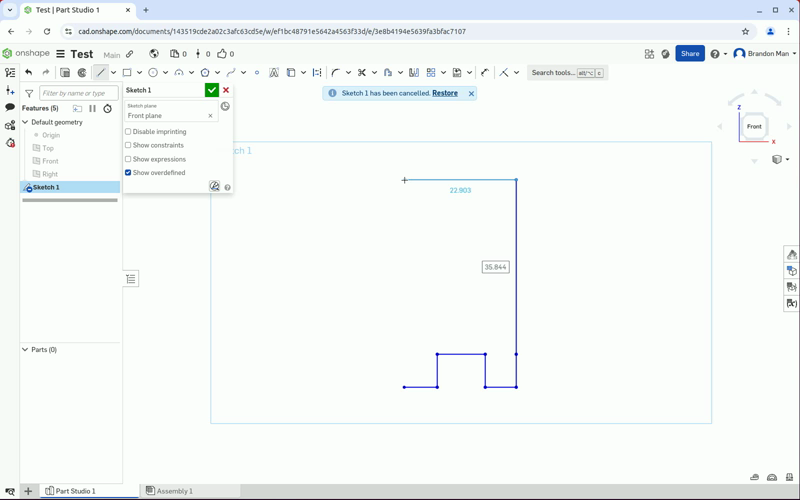
key_down(shift)
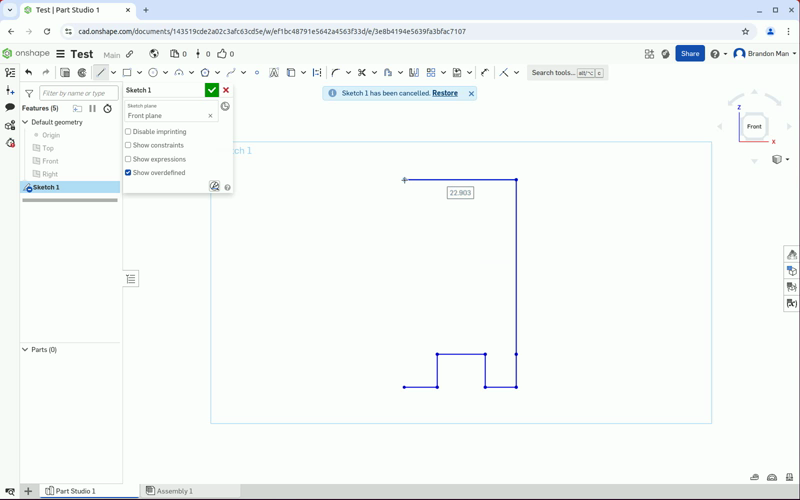
mouse_move(404, 354)
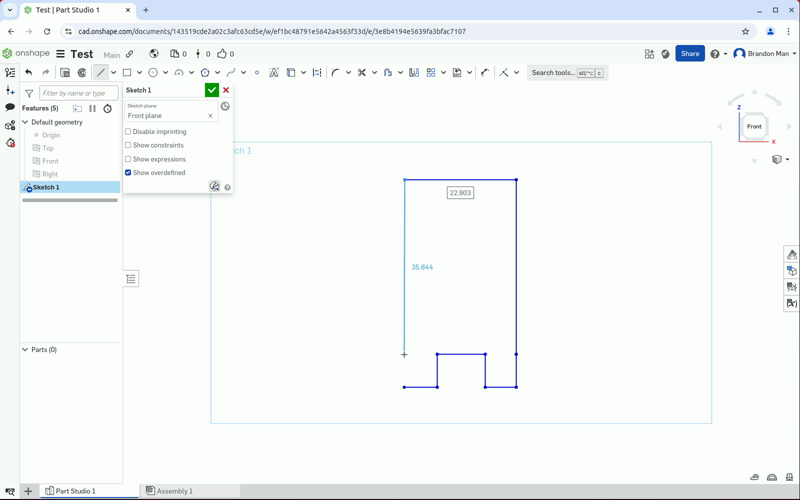
click(404, 354)
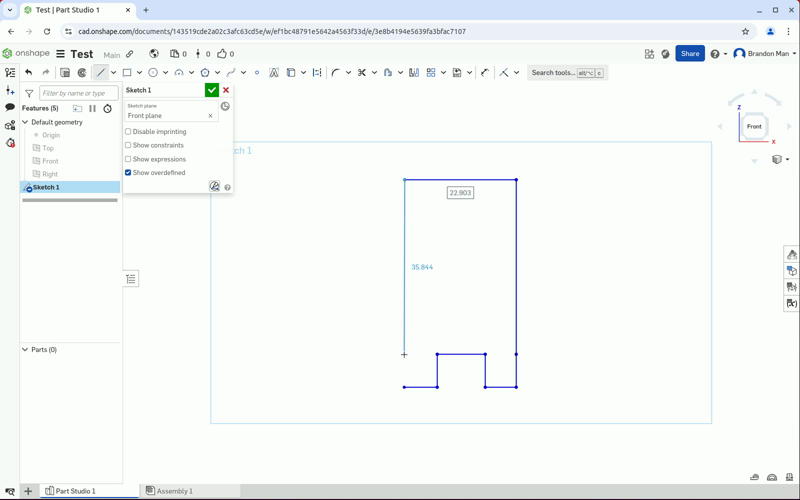
key_up(shift)
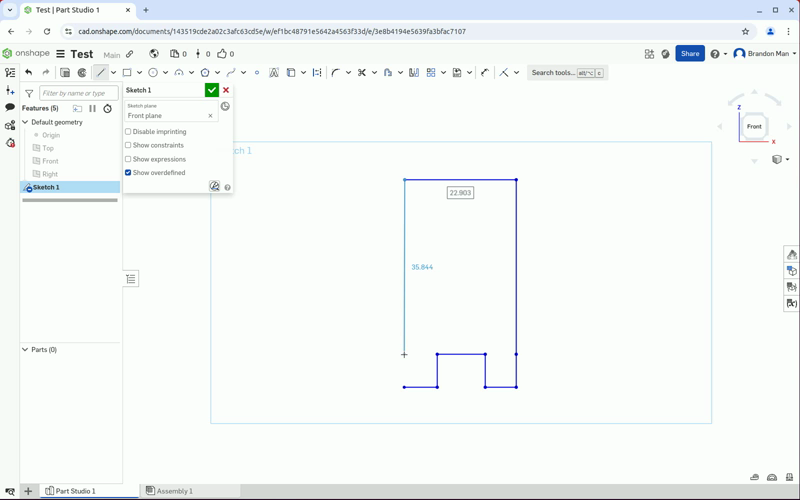
mouse_move(434, 354)
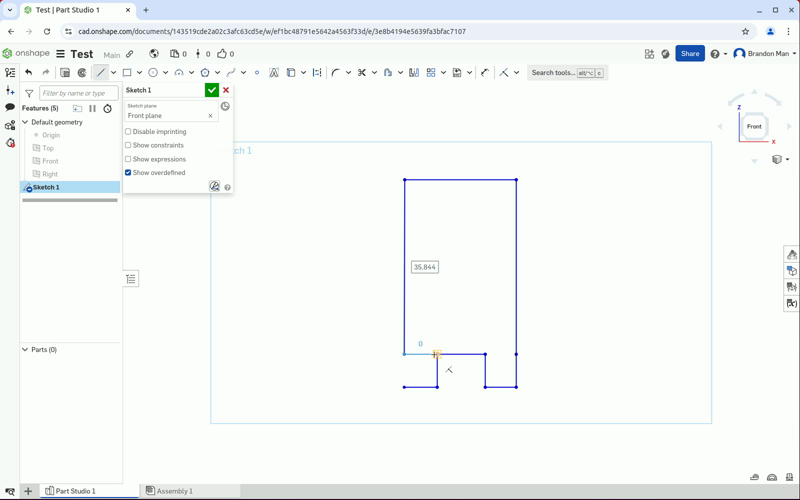
key_down(shift)
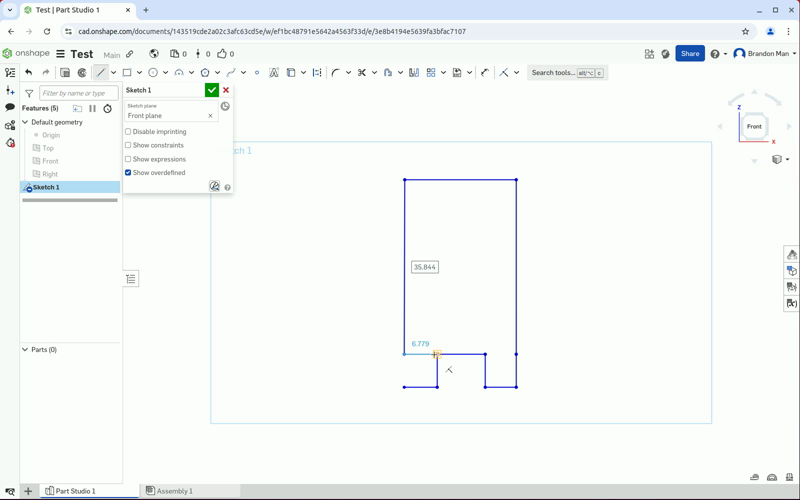
mouse_move(404, 387)
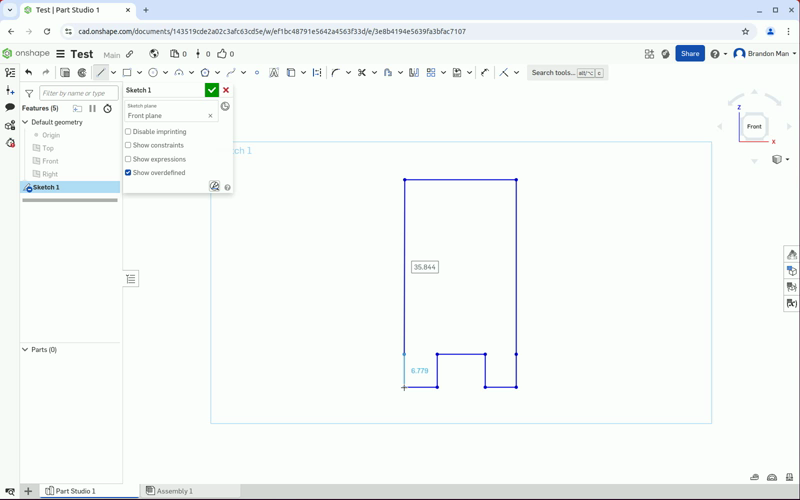
key_up(shift)
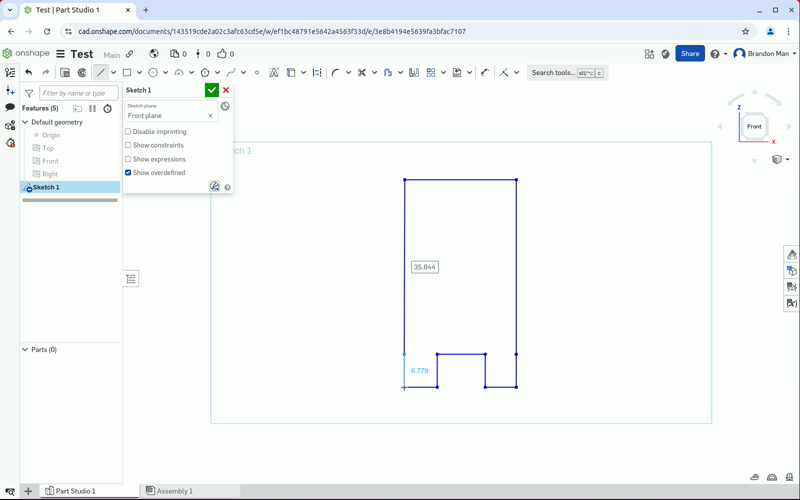
click(404, 387)
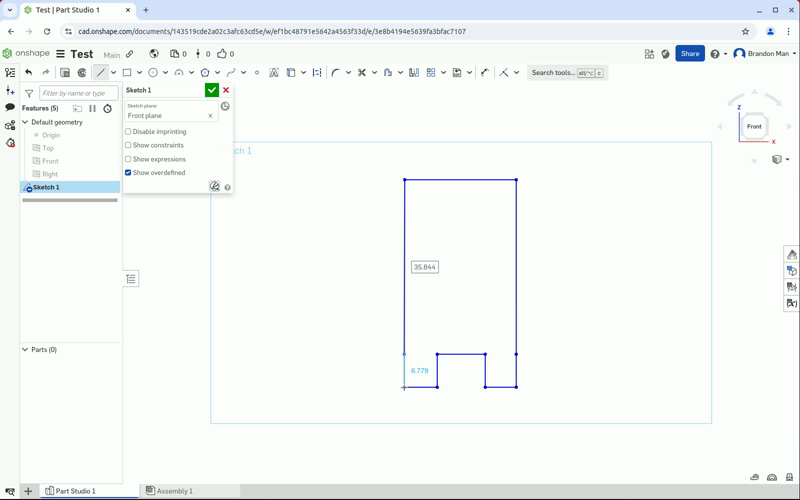
key(esc)
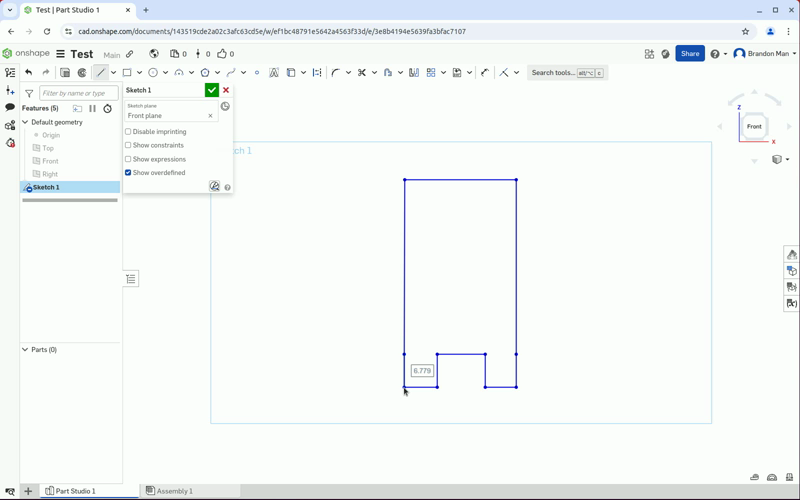
mouse_move(441, 206)
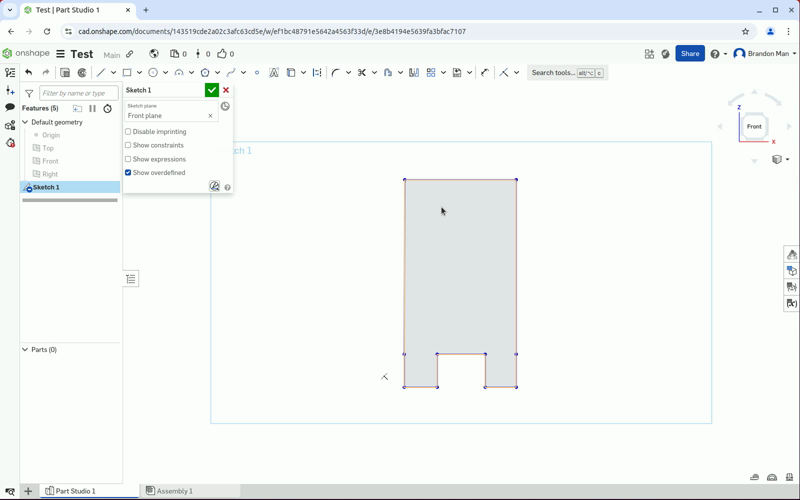
click(441, 206)
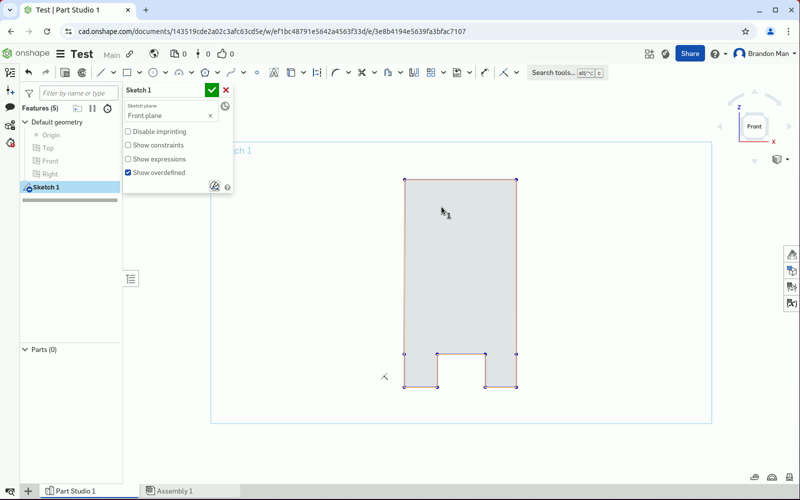
mouse_move(73, 352)
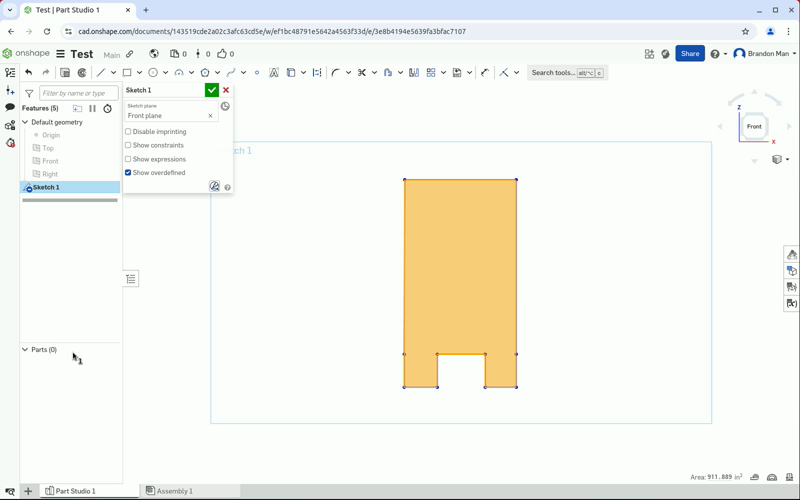
key(shift+y)
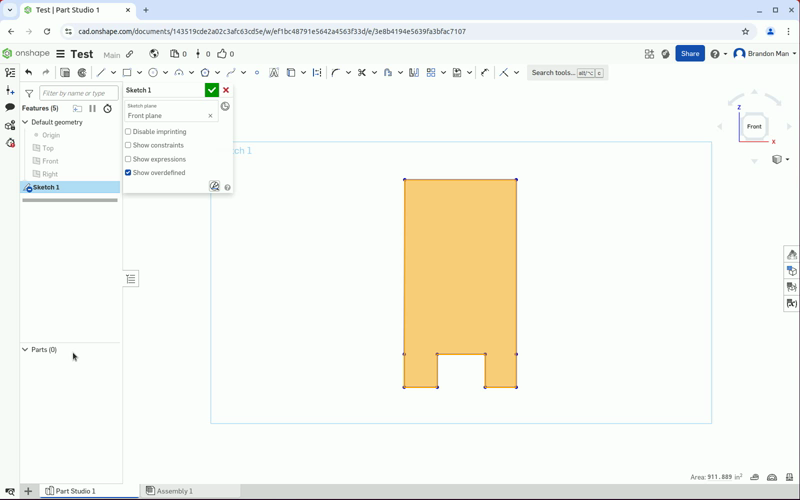
key(shift+e)
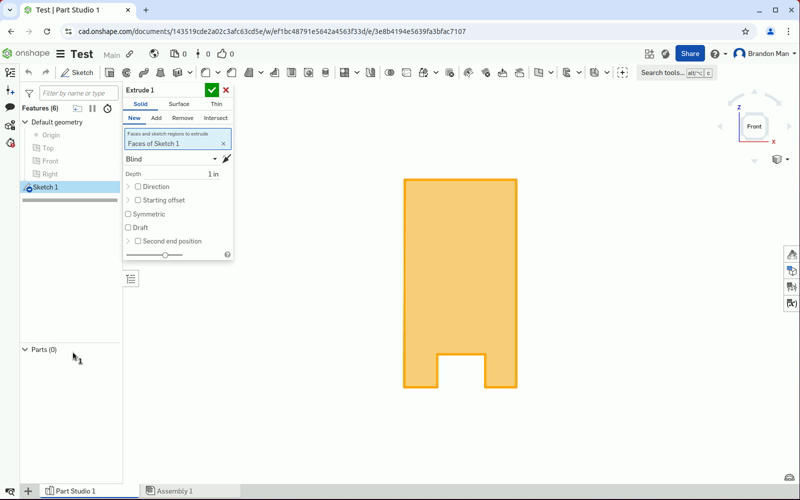
mouse_move(143, 106)
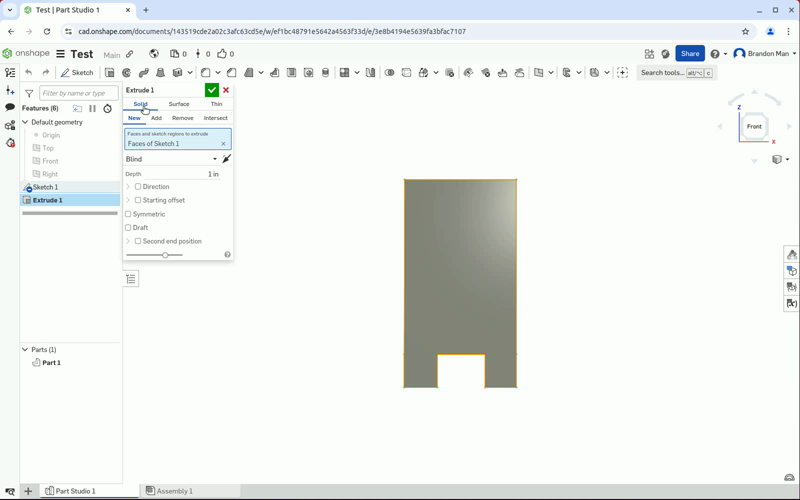
click(143, 106)
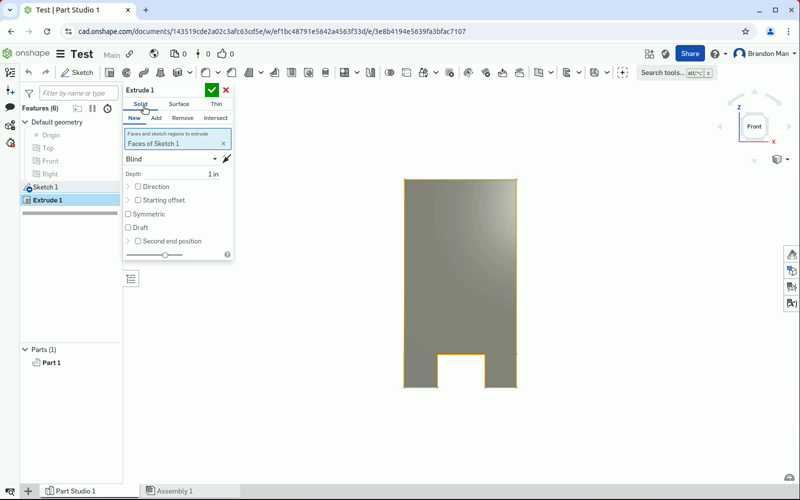
mouse_move(137, 120)
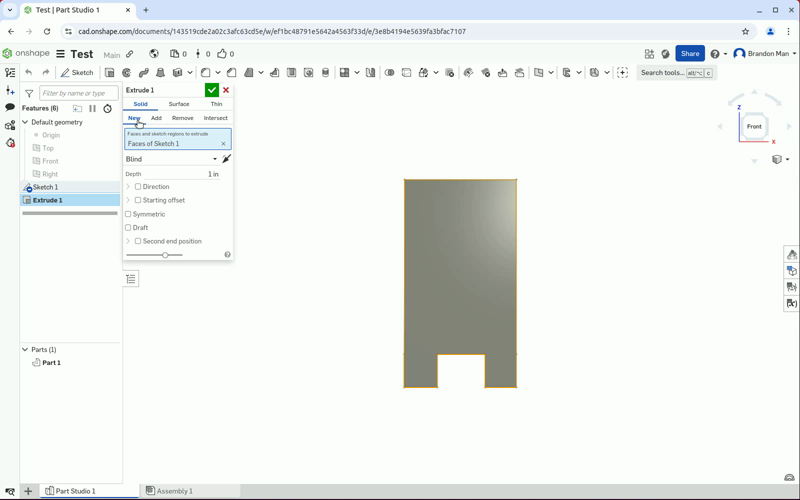
click(137, 120)
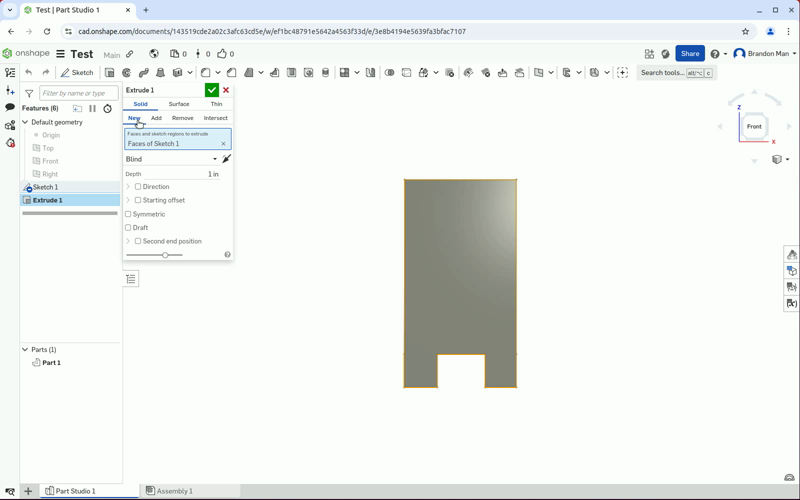
key(tab, 4)
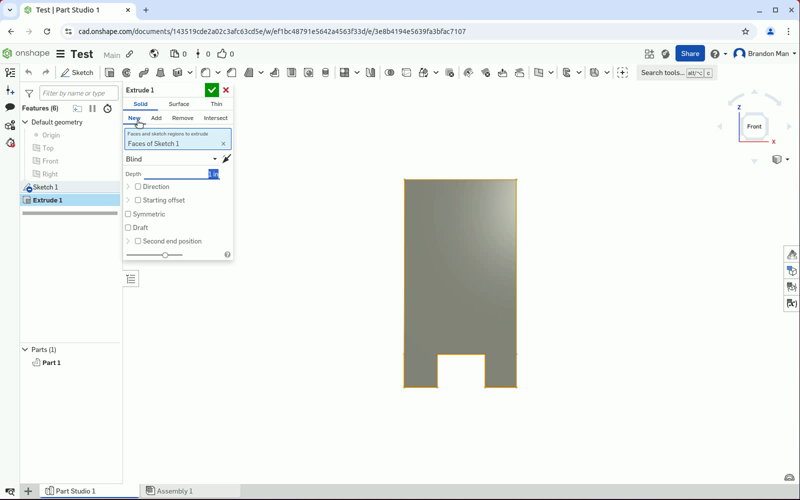
text(9.869)
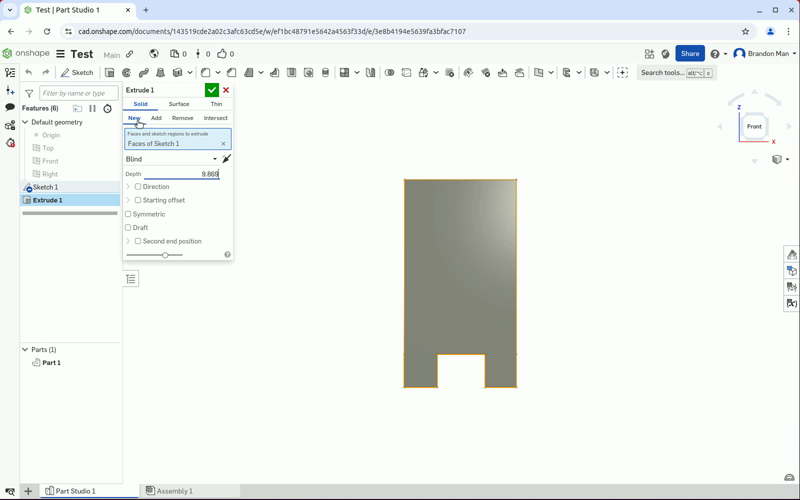
key(enter)
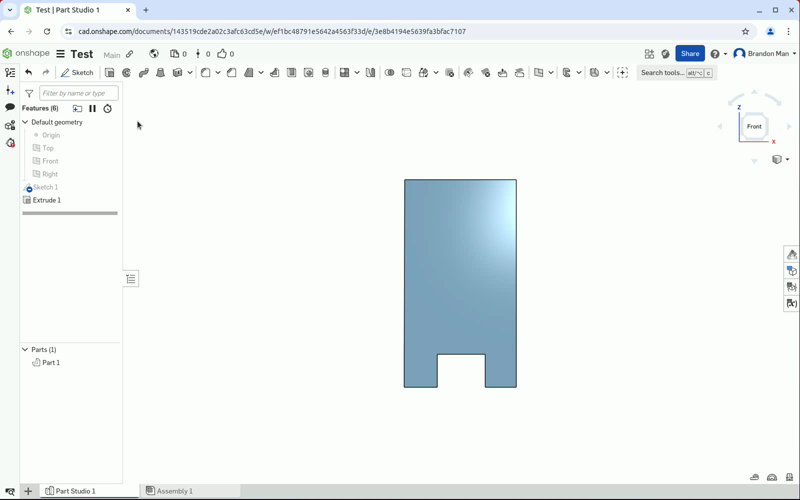
key(shift+h)
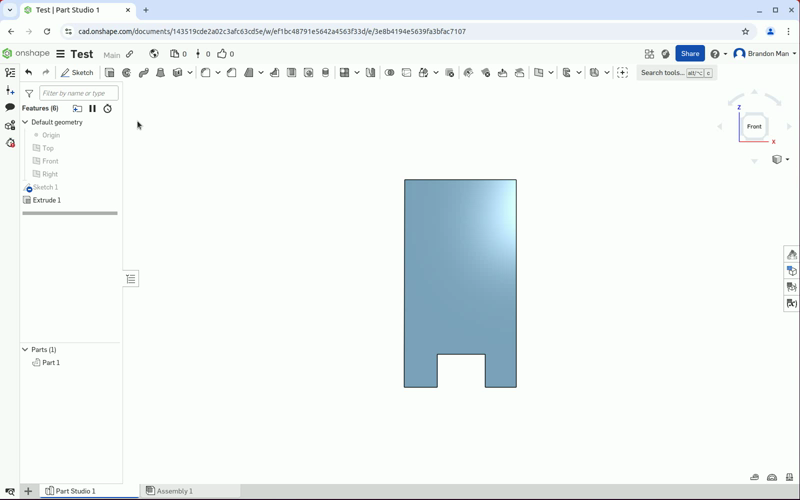
key(shift+h)
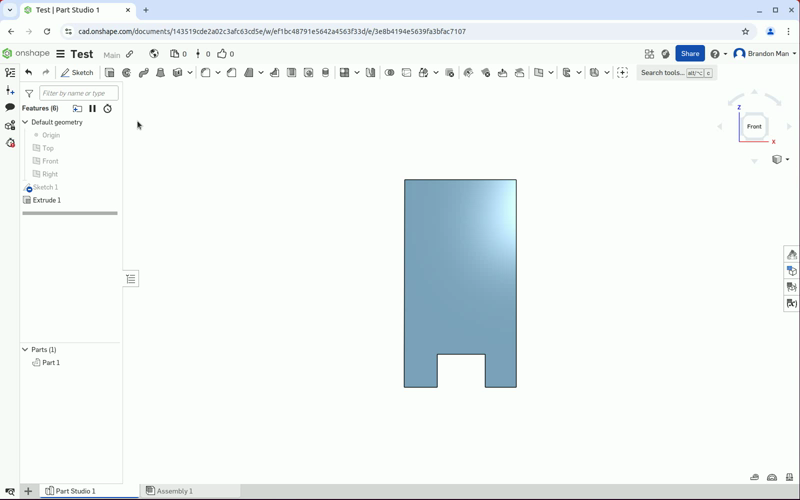
mouse_move(73, 189)
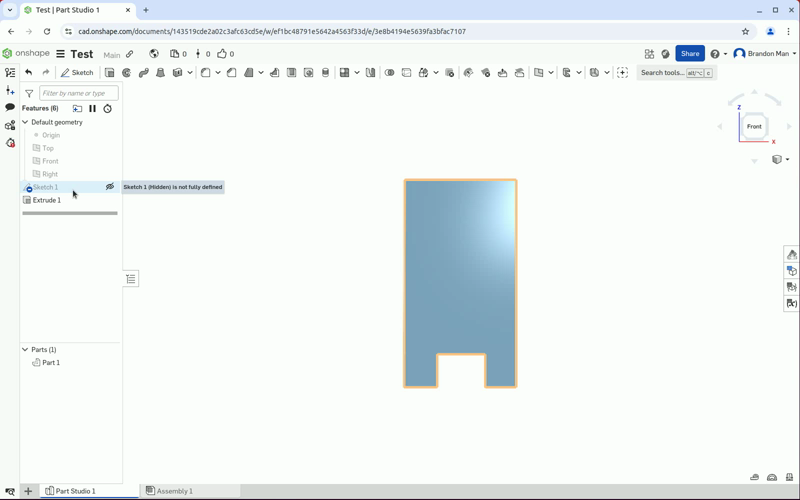
click(73, 189)
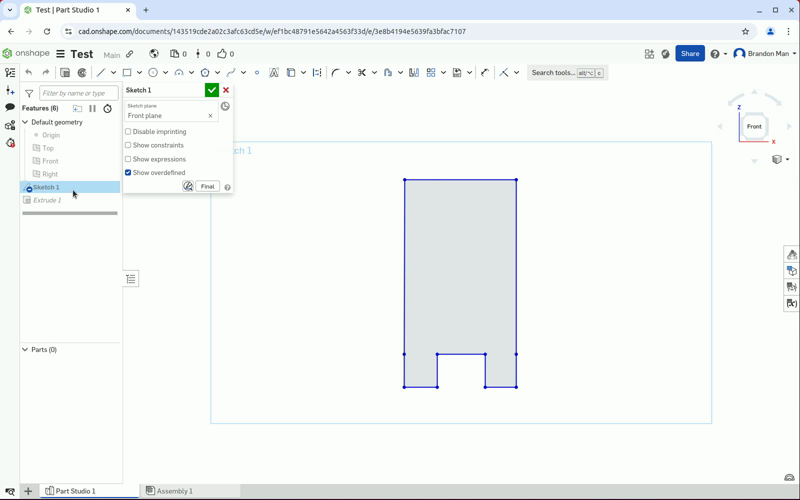
mouse_move(229, 92)
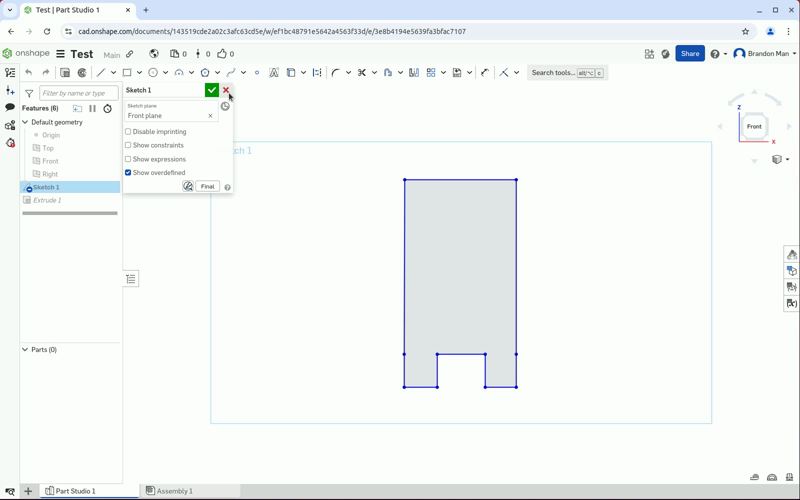
click(229, 92)
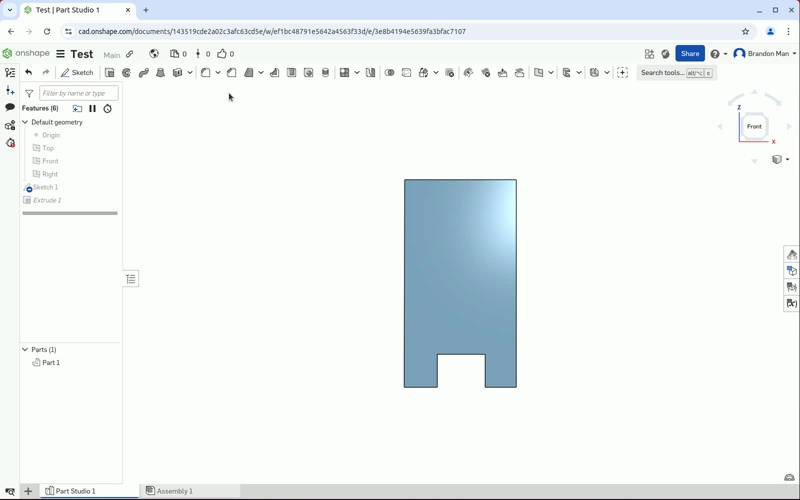
mouse_move(541, 75)
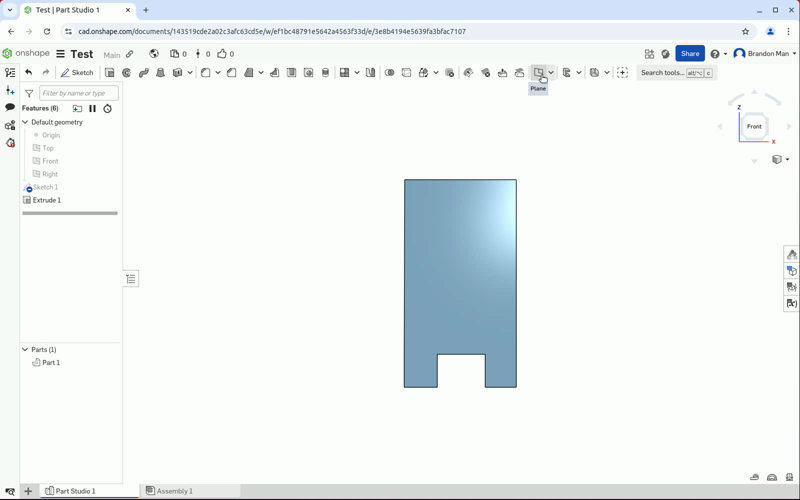
click(541, 75)
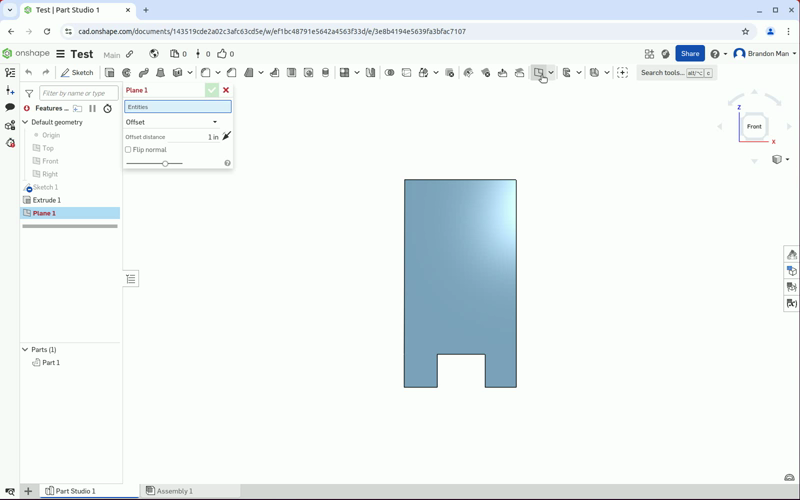
mouse_move(73, 163)
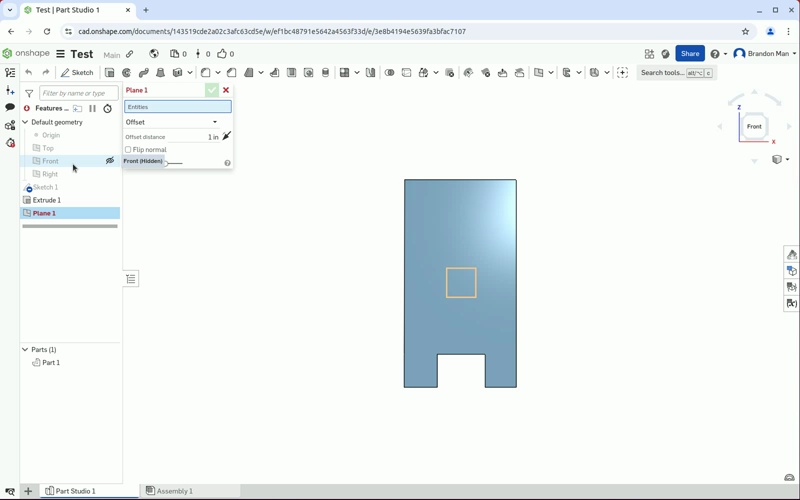
click(73, 163)
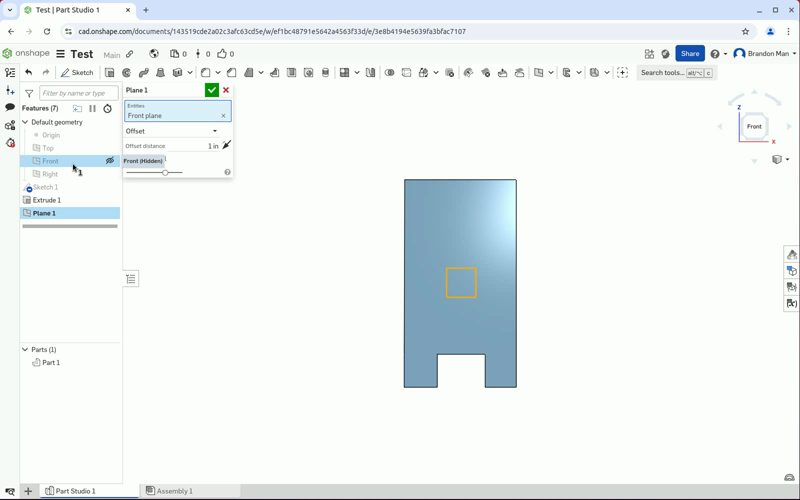
key(tab, 2)
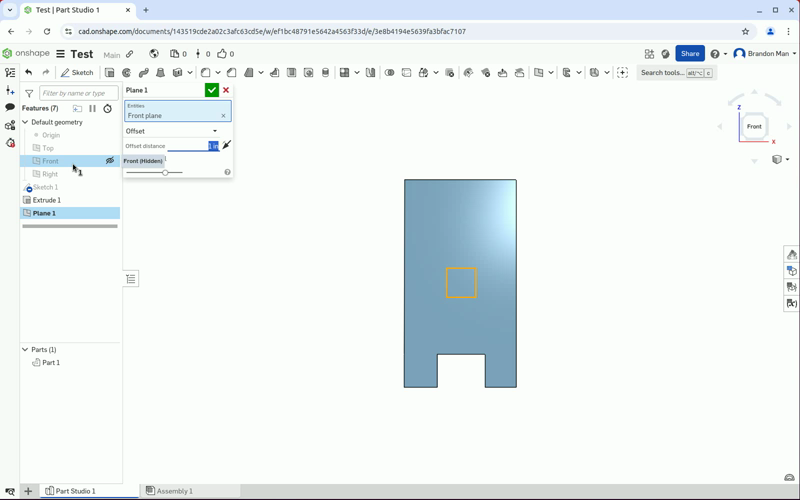
text(9.86)
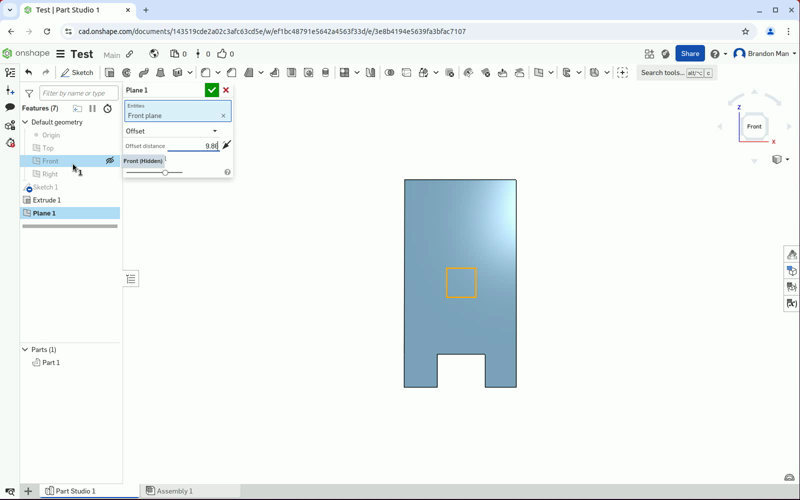
key(enter, 2)
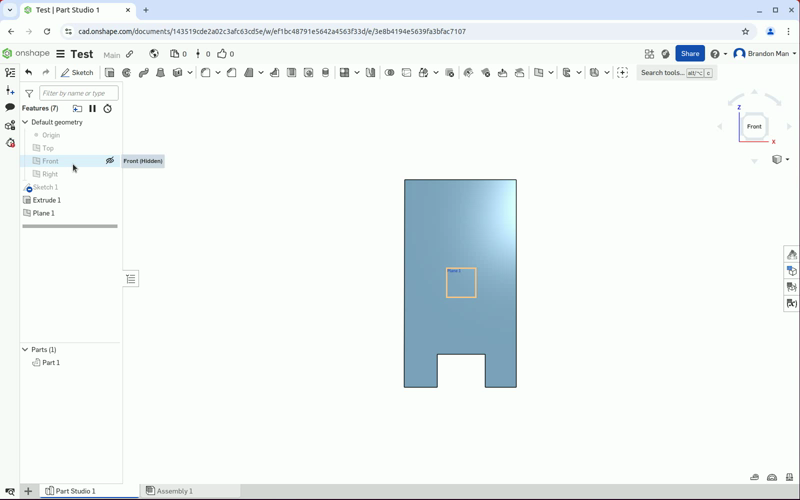
key(shift+s)
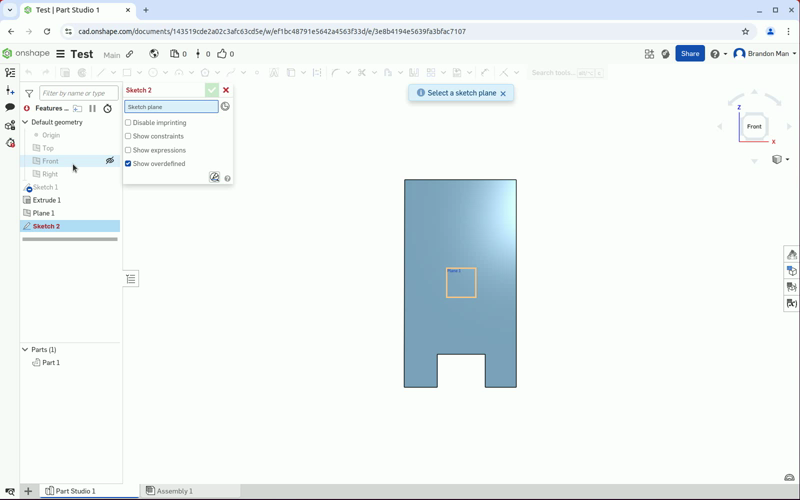
mouse_move(73, 215)
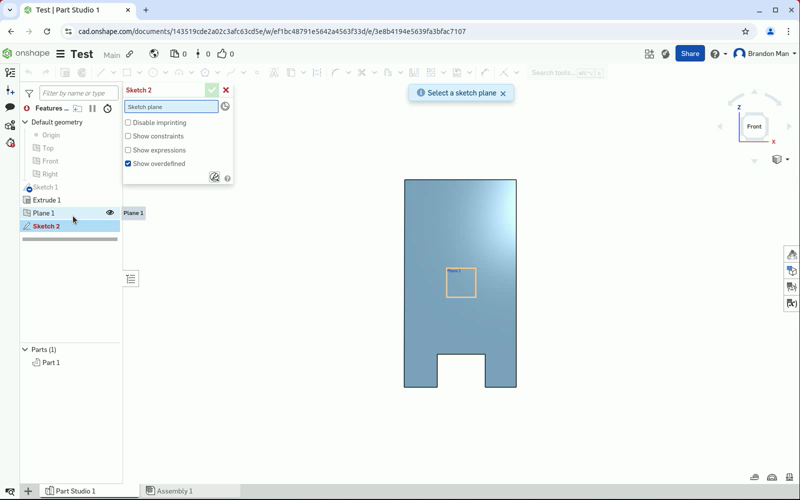
click(73, 215)
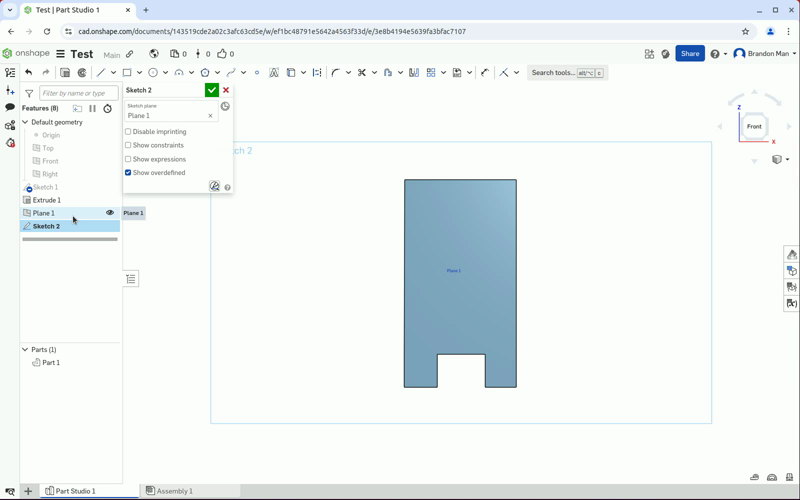
mouse_move(73, 352)
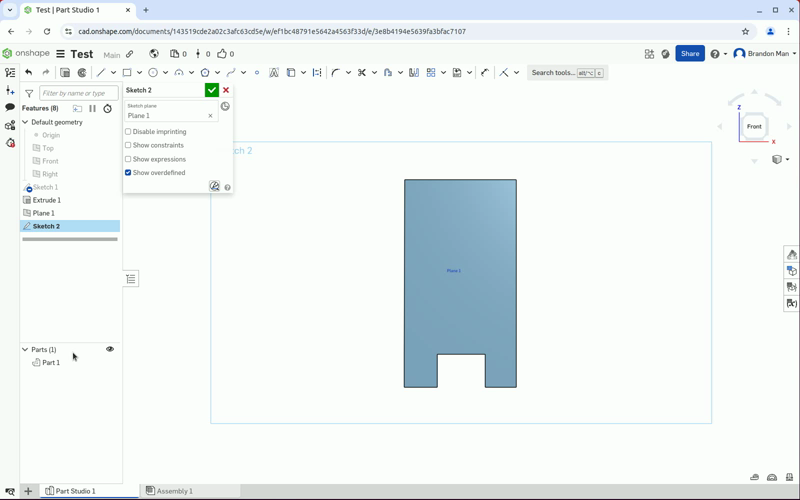
key(y)
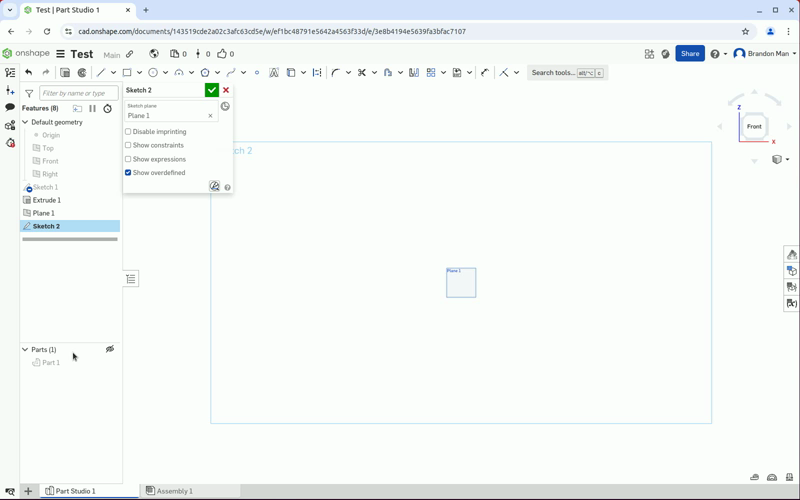
key(l)
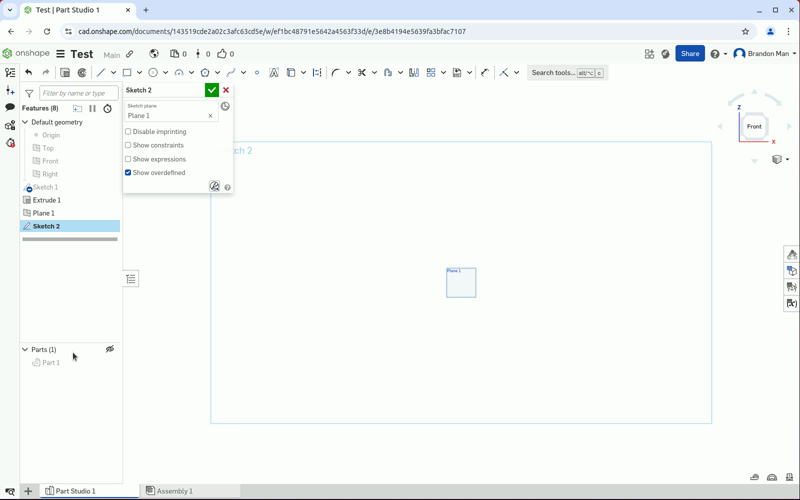
key_down(shift)
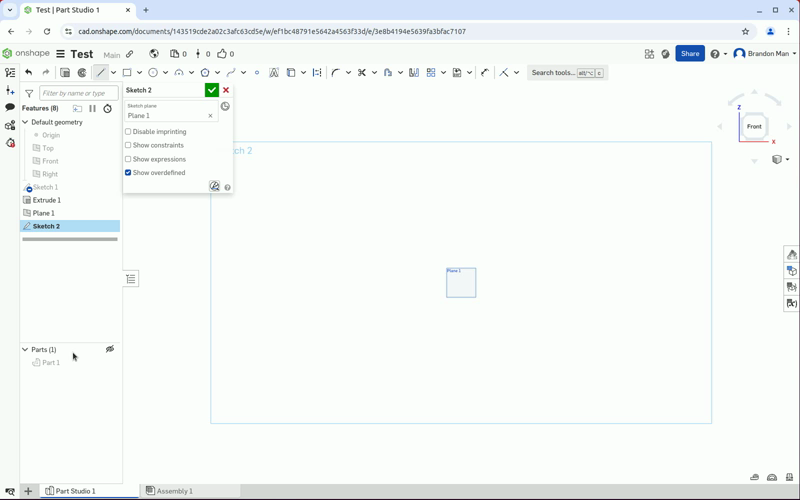
mouse_move(404, 258)
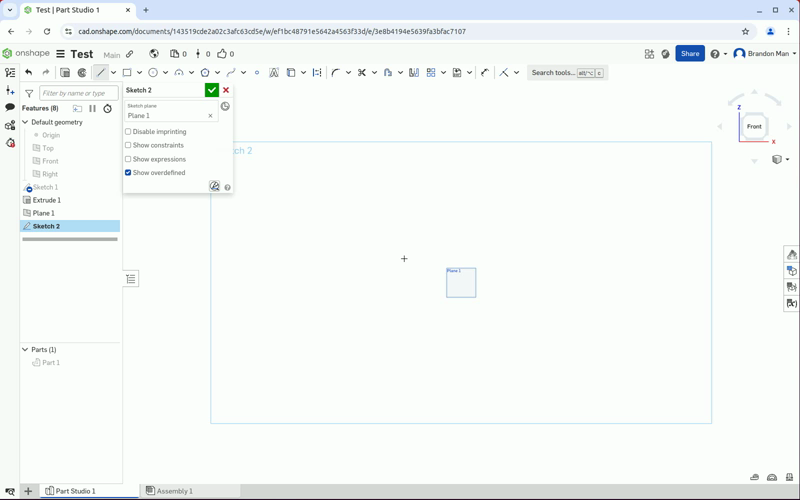
click(404, 258)
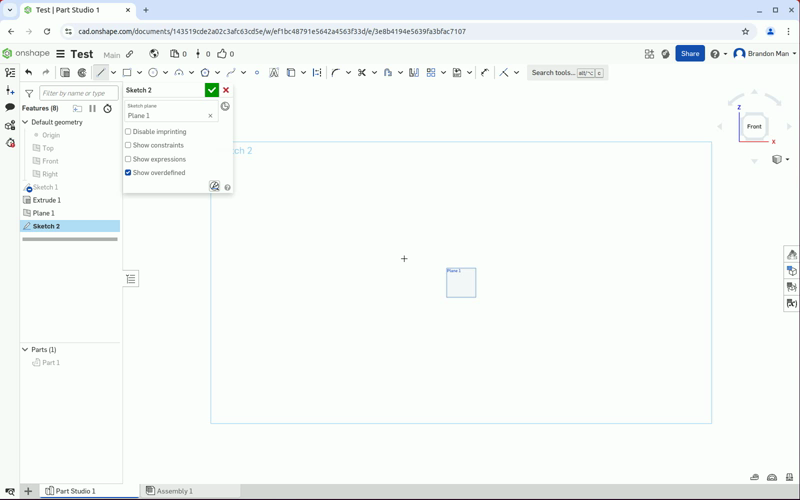
key_up(shift)
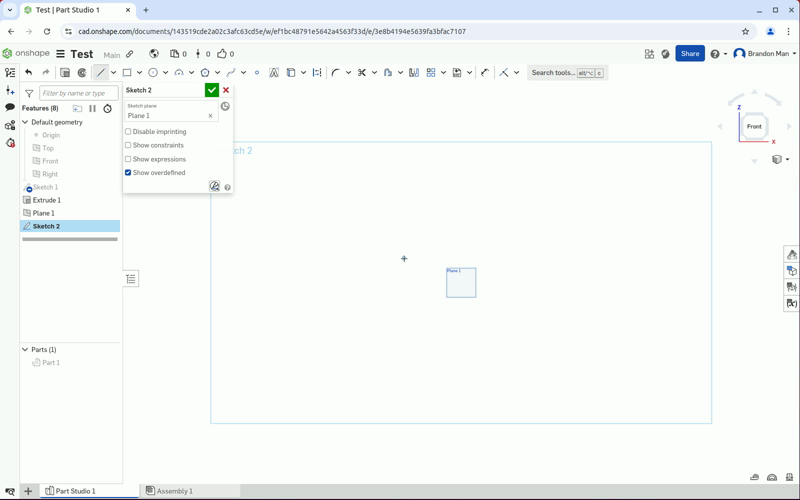
key_down(shift)
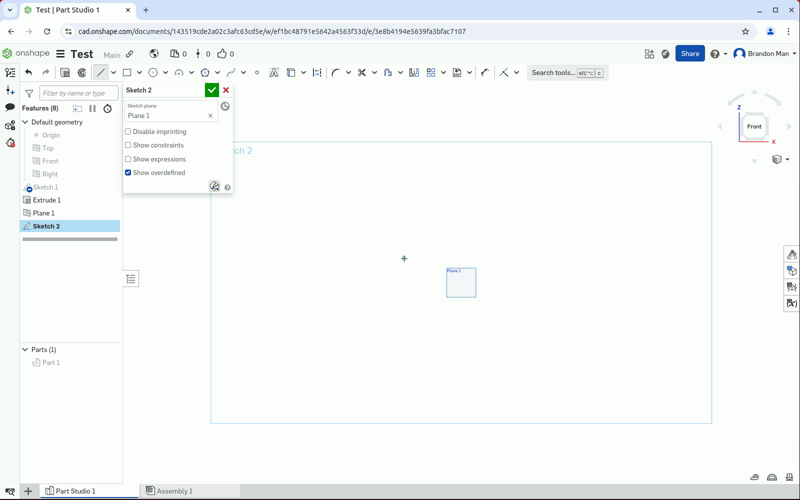
mouse_move(434, 258)
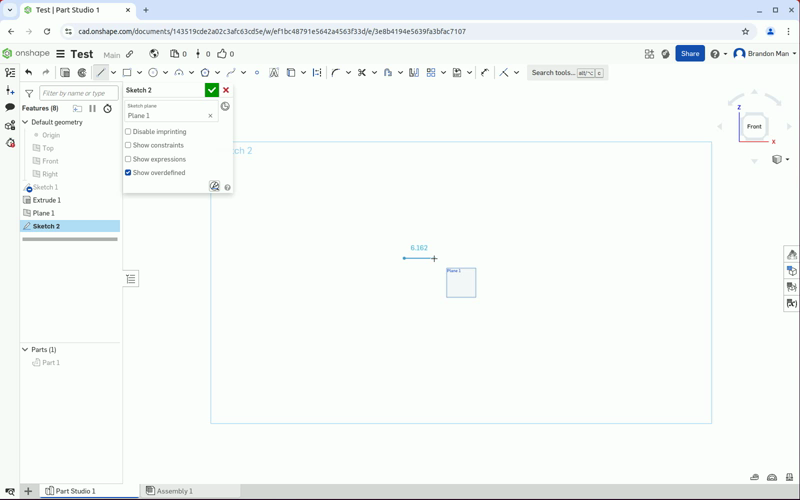
mouse_move(428, 258)
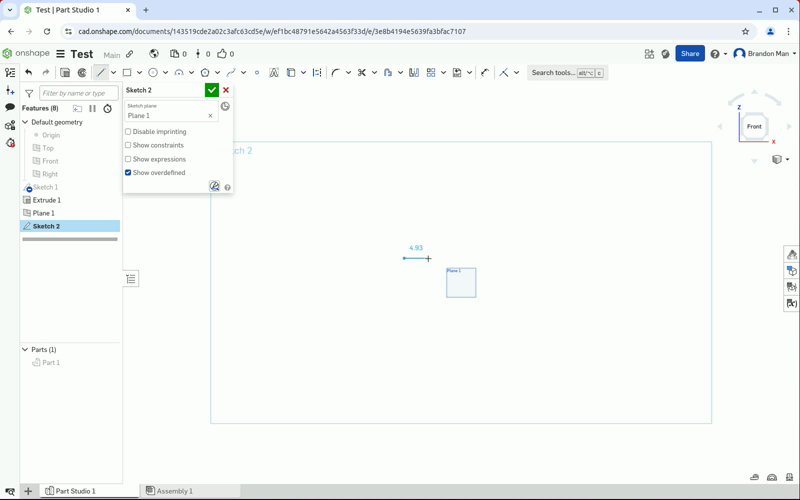
click(428, 258)
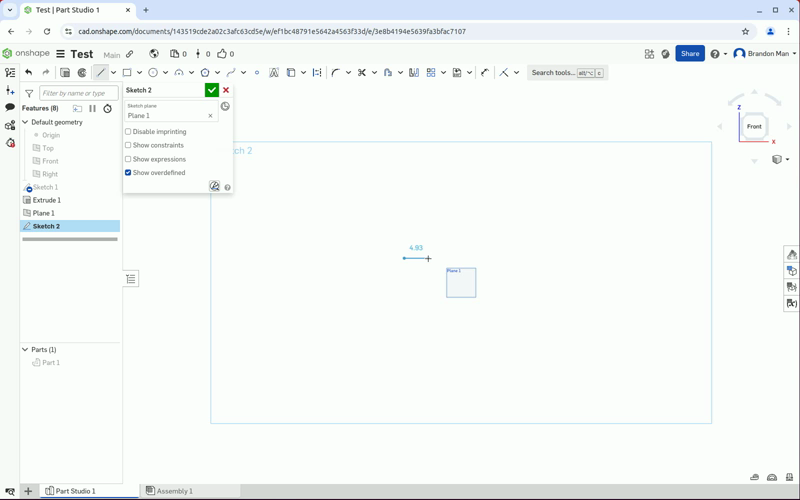
key_up(shift)
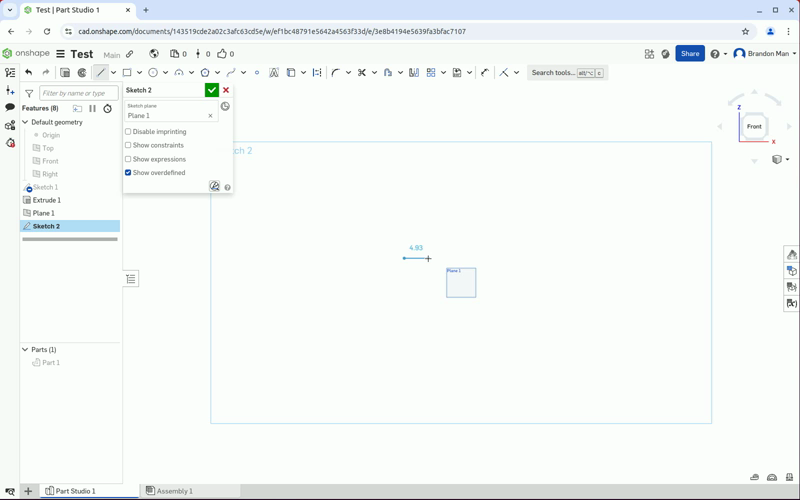
key_down(shift)
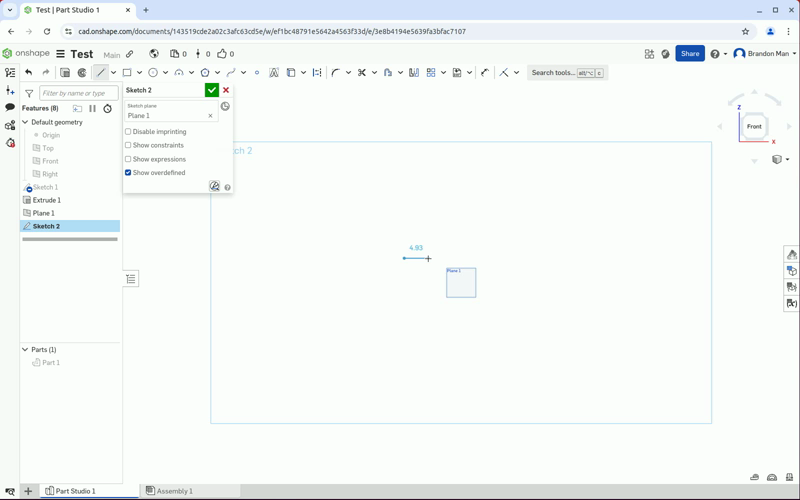
mouse_move(493, 258)
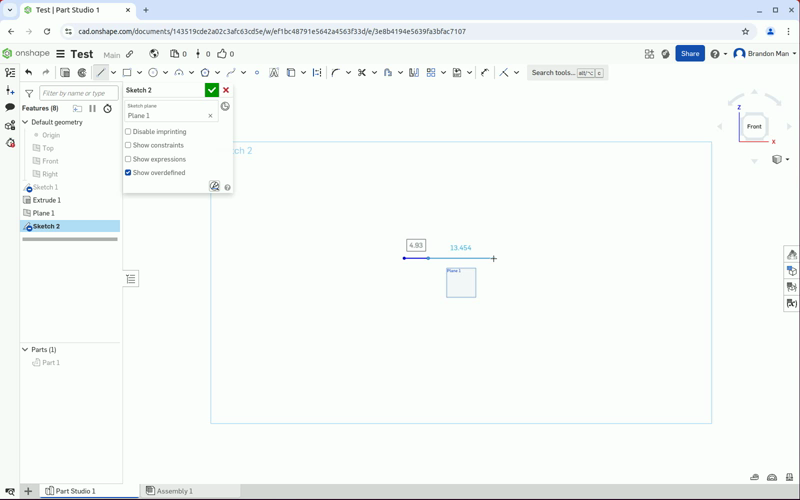
click(493, 258)
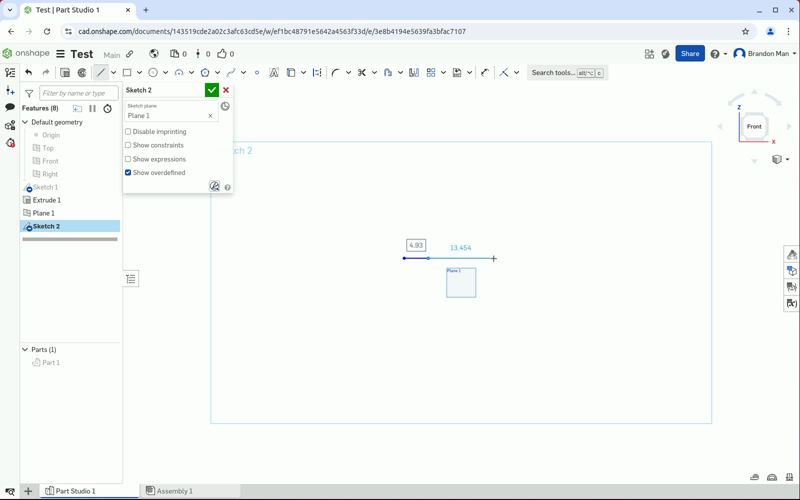
key_up(shift)
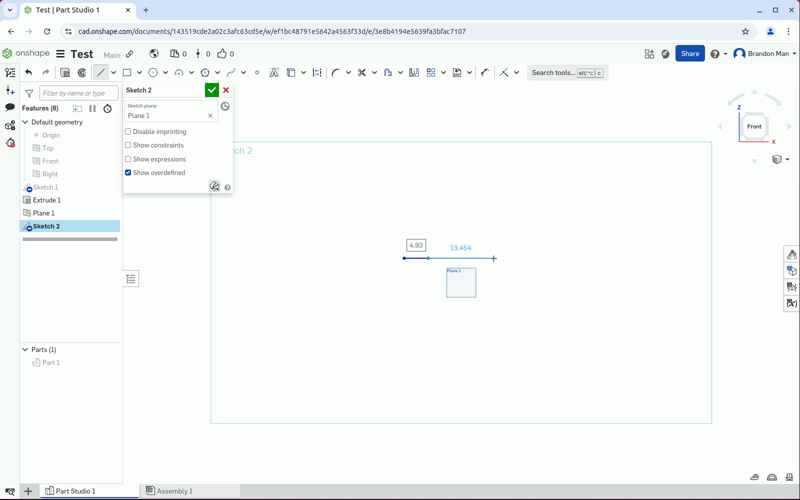
key_down(shift)
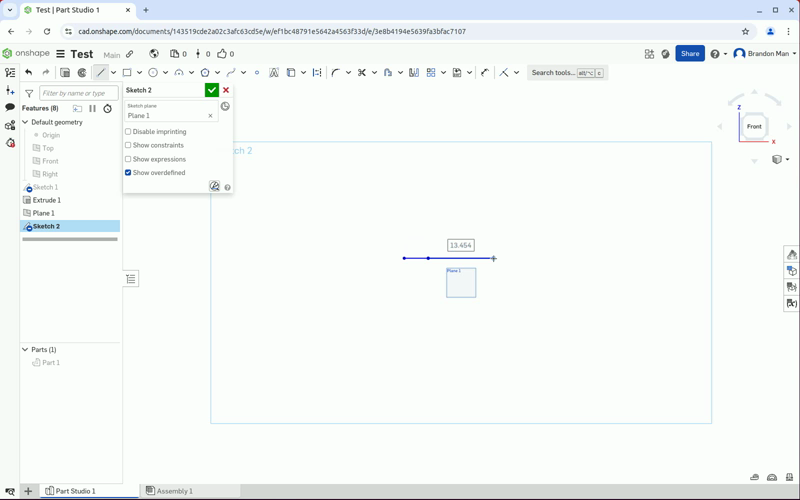
mouse_move(523, 258)
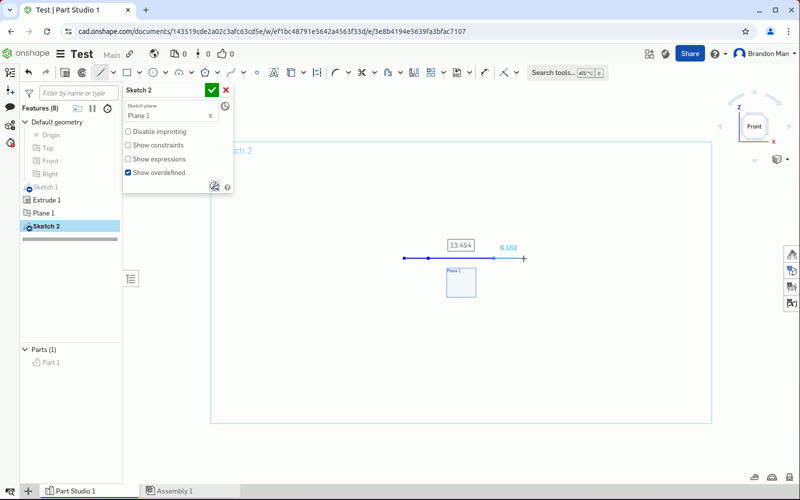
mouse_move(516, 258)
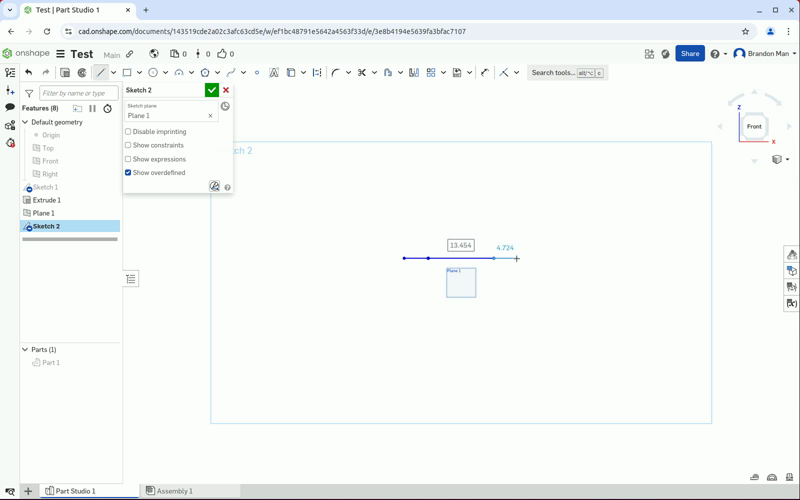
click(516, 258)
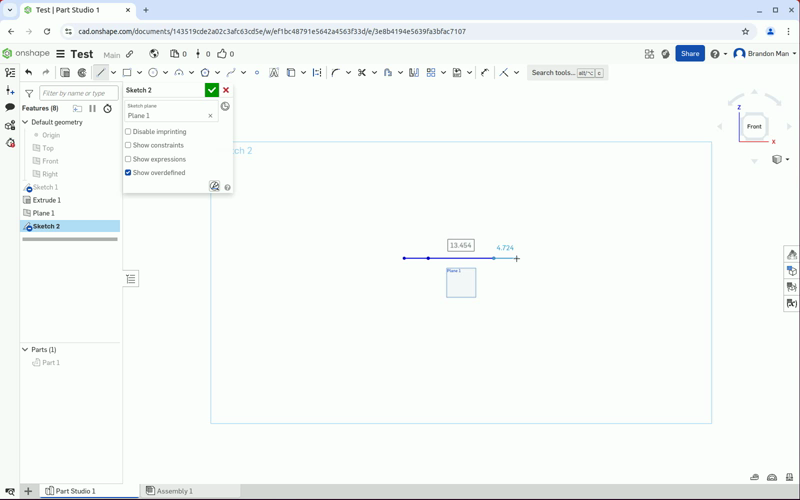
key_up(shift)
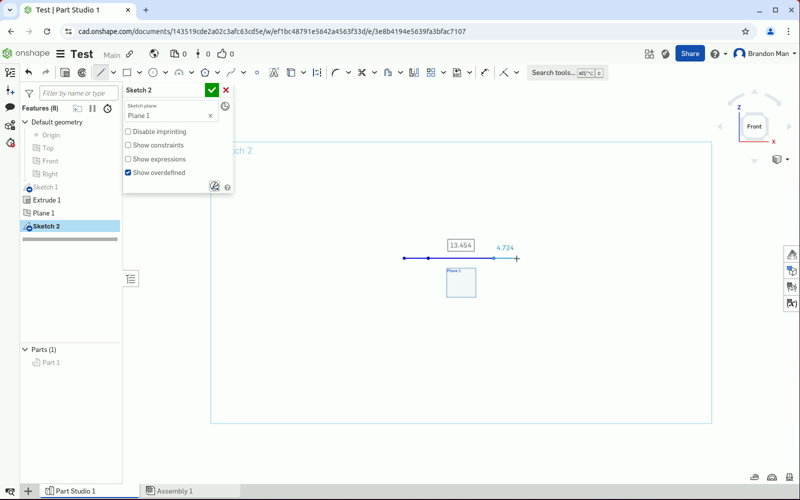
key_down(shift)
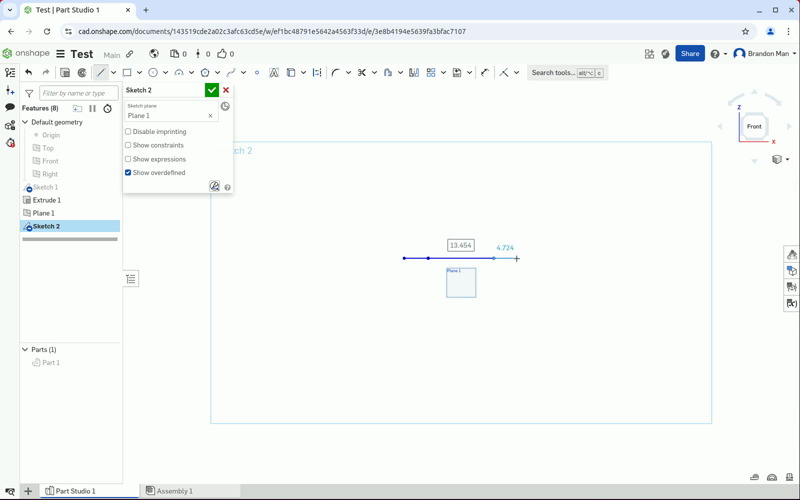
mouse_move(546, 258)
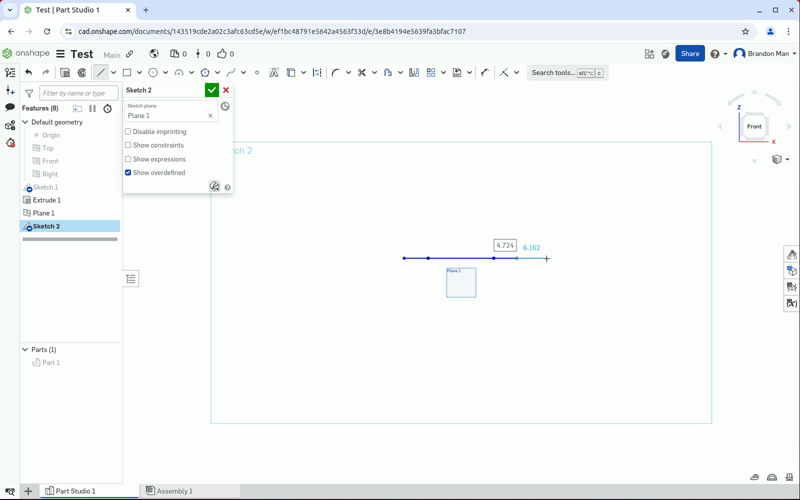
mouse_move(516, 234)
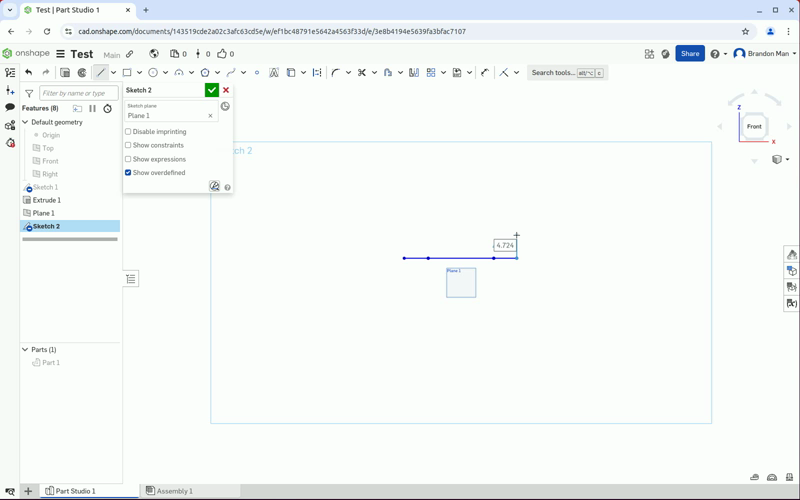
click(516, 234)
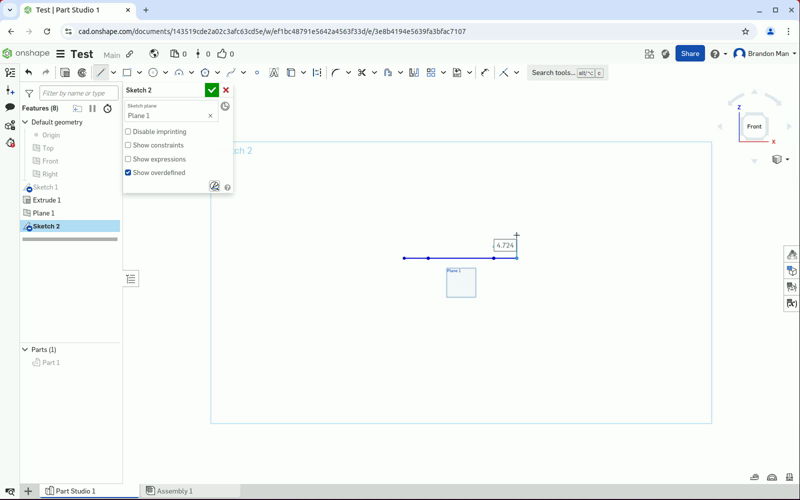
key_up(shift)
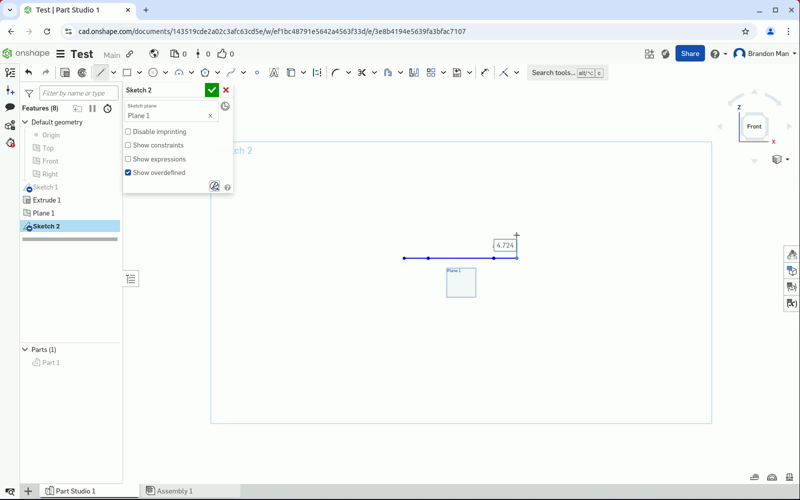
key_down(shift)
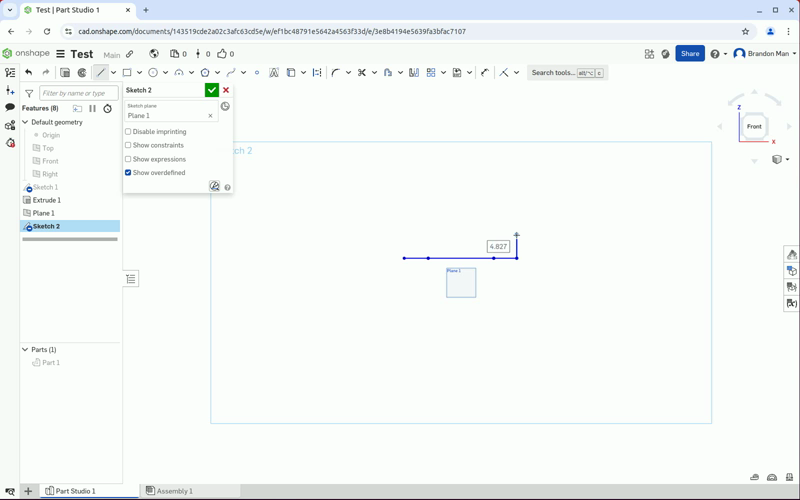
mouse_move(546, 234)
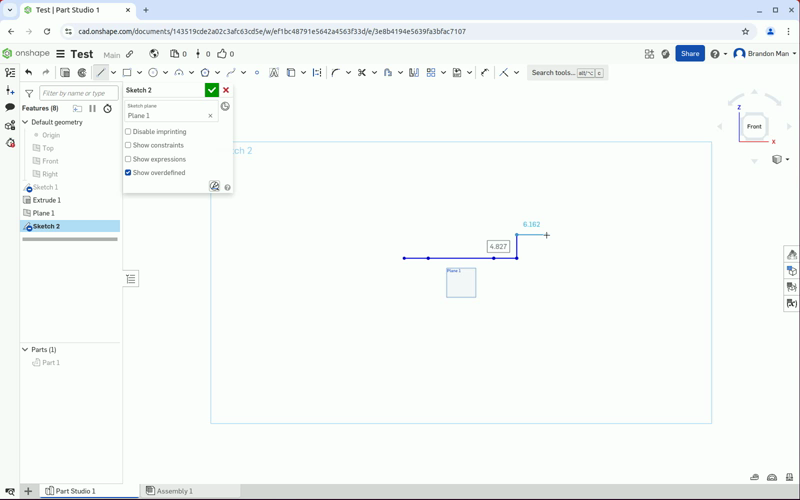
mouse_move(516, 201)
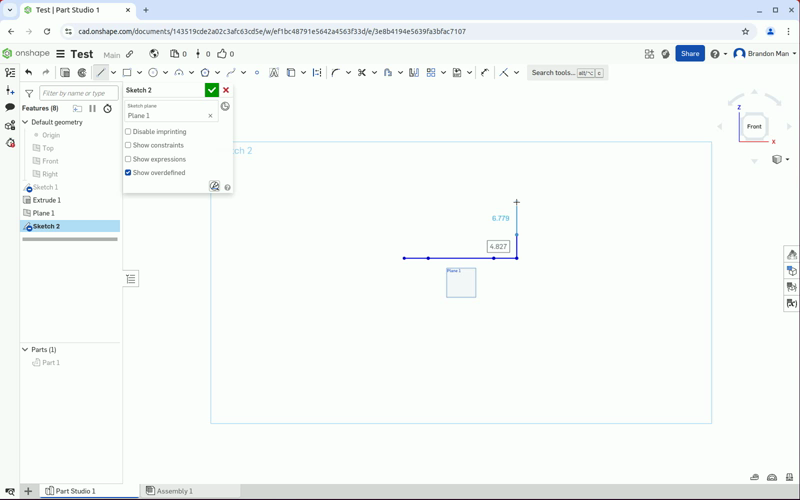
click(516, 201)
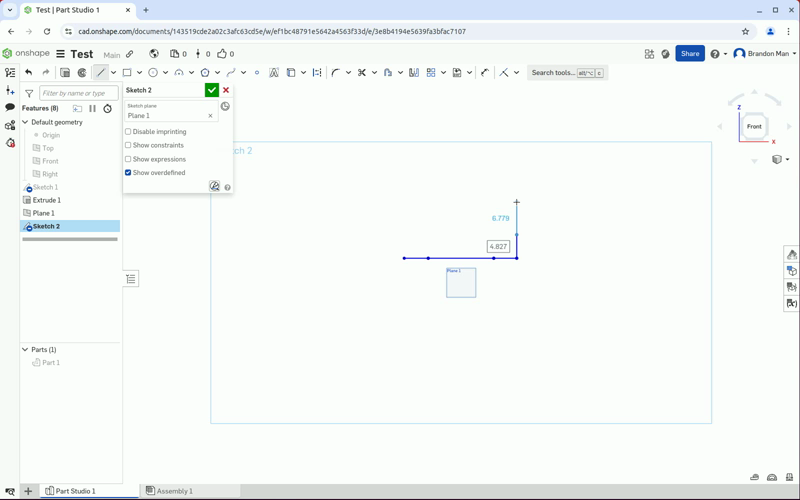
key_up(shift)
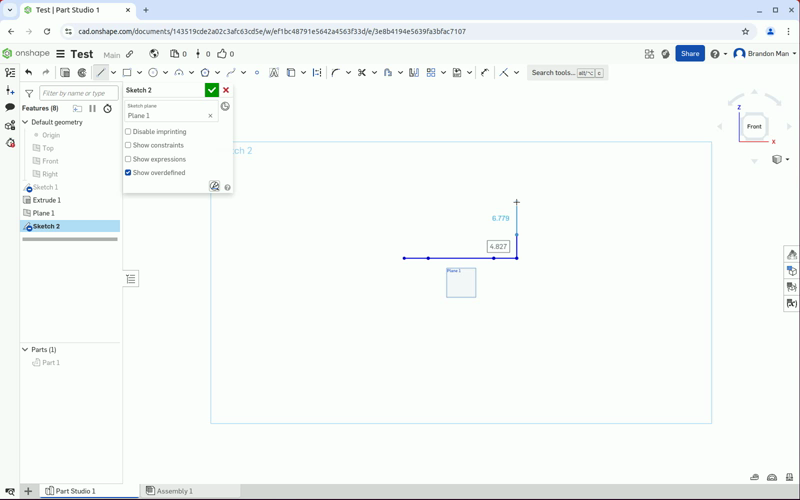
key_down(shift)
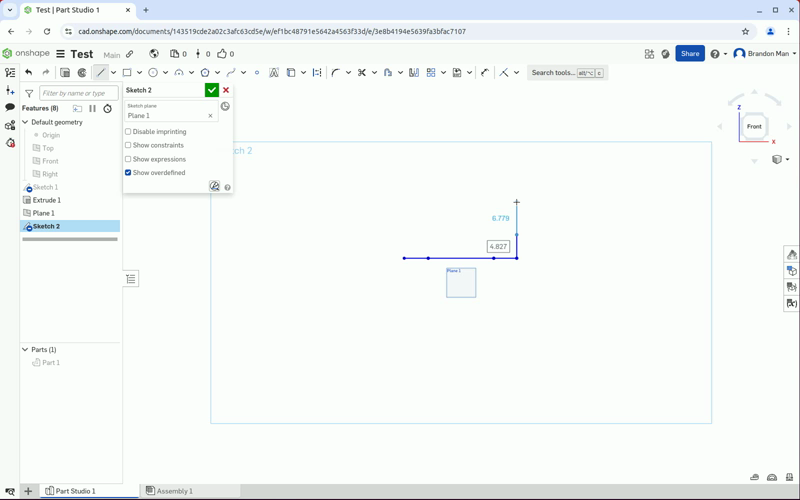
mouse_move(546, 201)
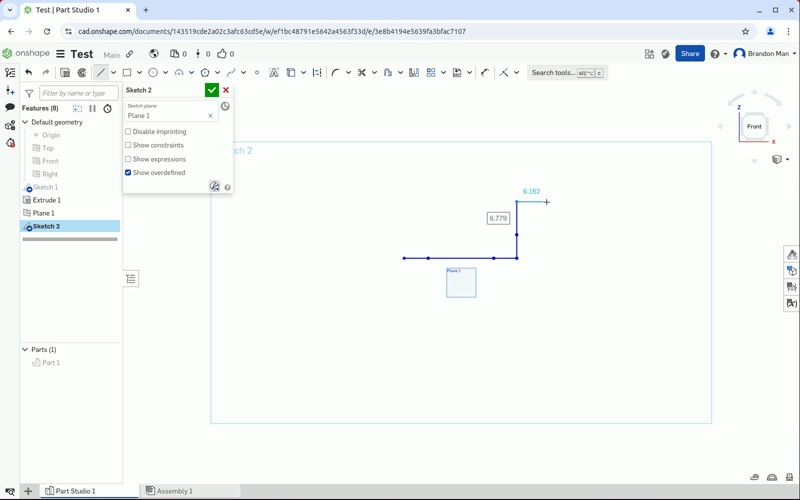
mouse_move(516, 177)
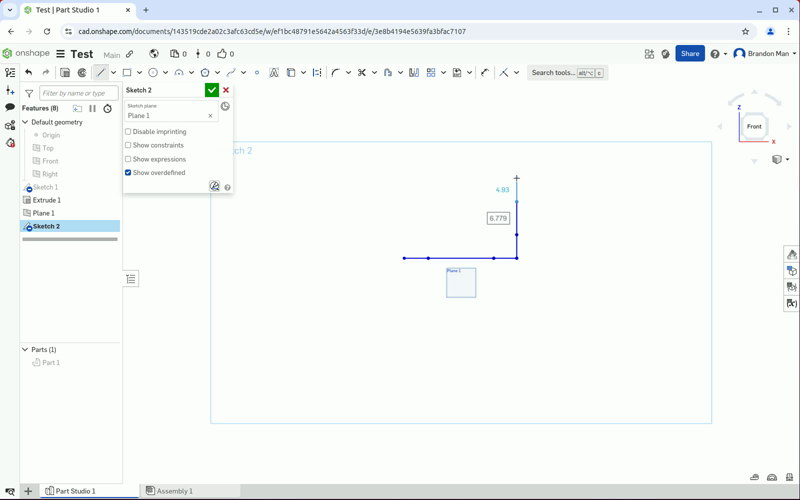
click(516, 177)
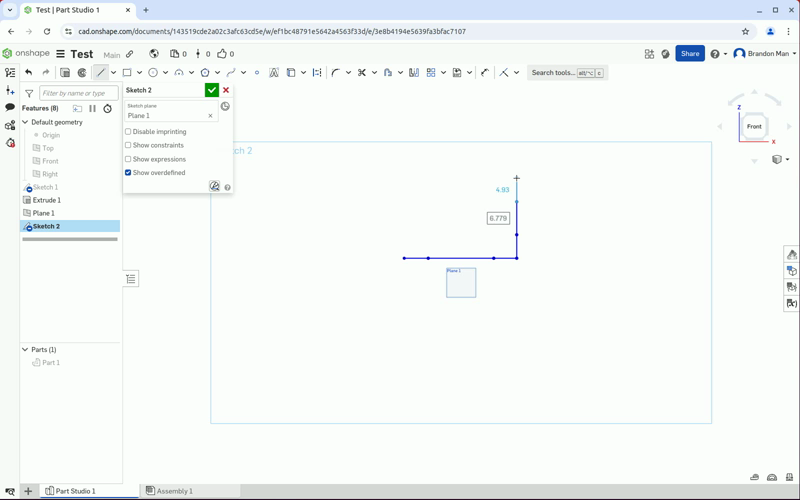
key_up(shift)
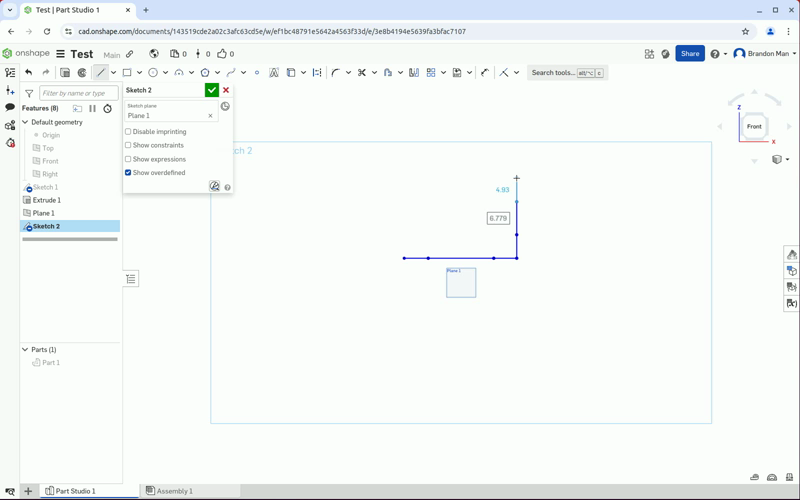
key_down(shift)
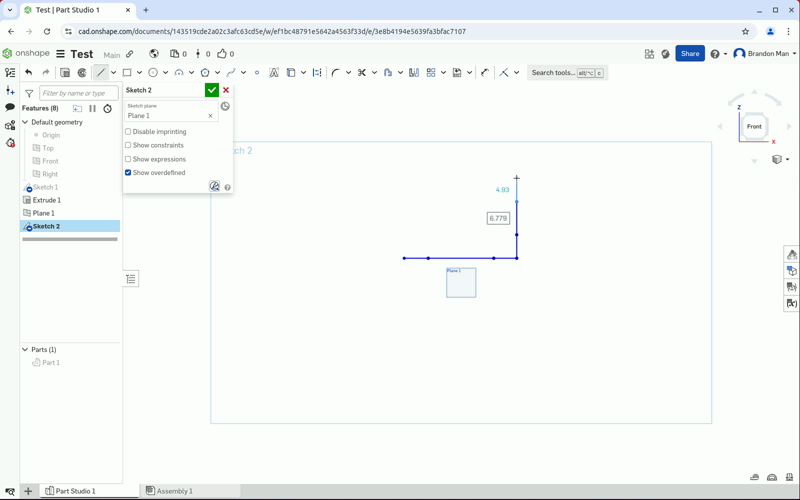
mouse_move(546, 177)
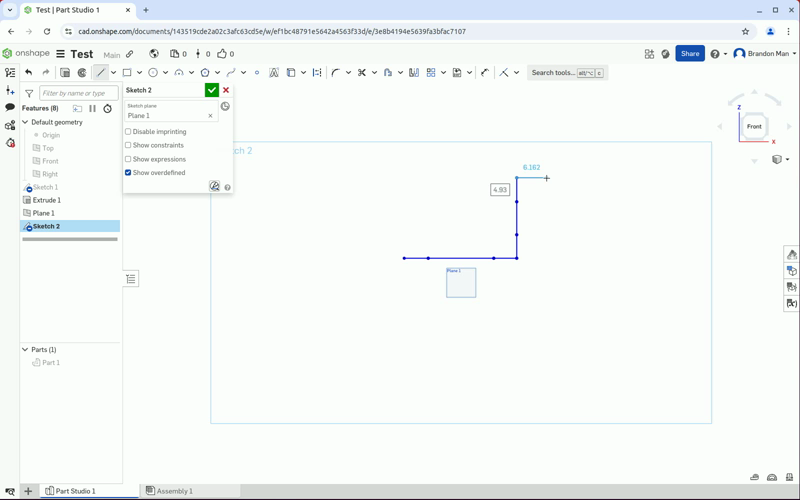
mouse_move(493, 177)
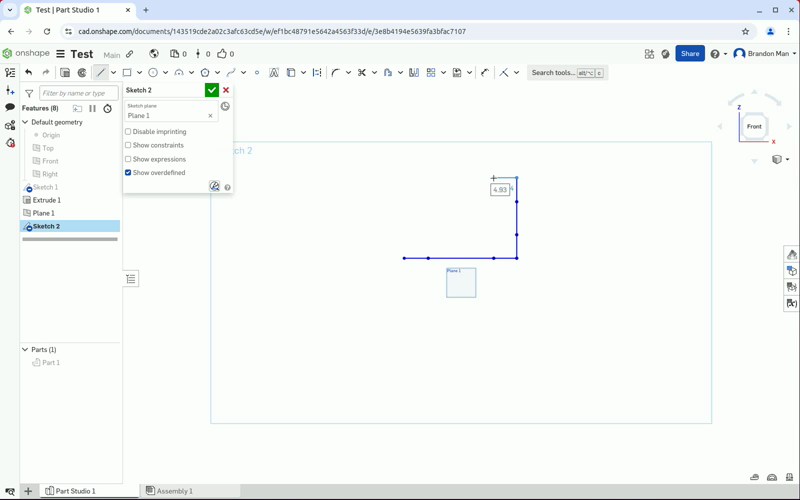
click(493, 177)
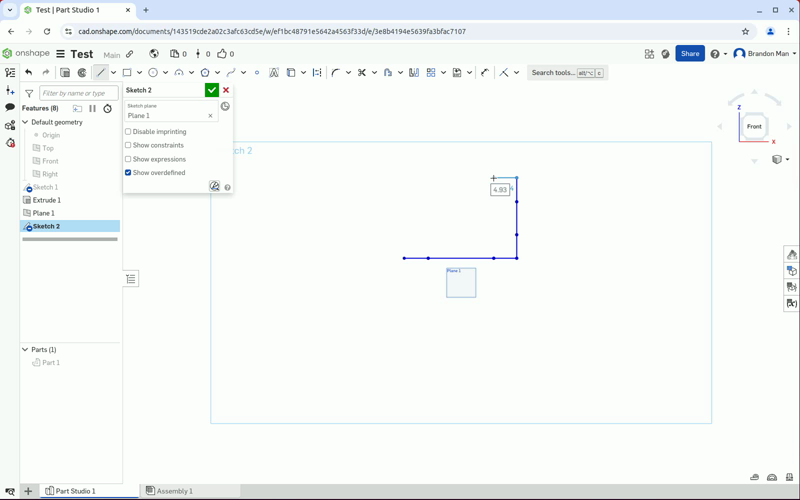
key_up(shift)
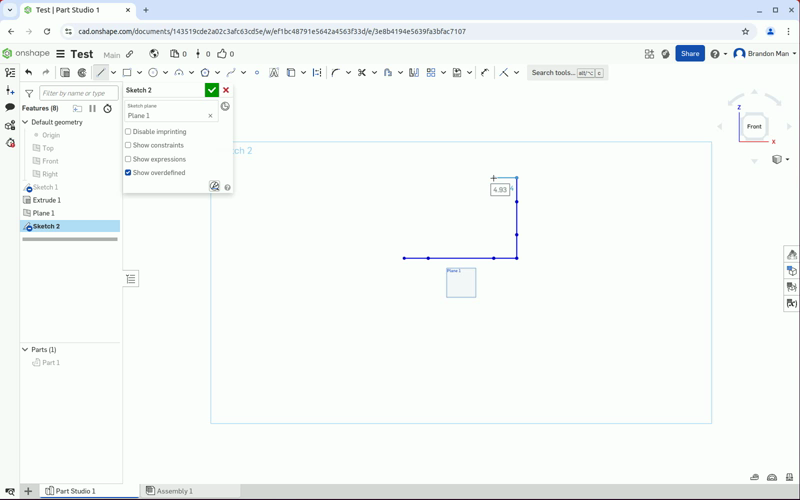
key_down(shift)
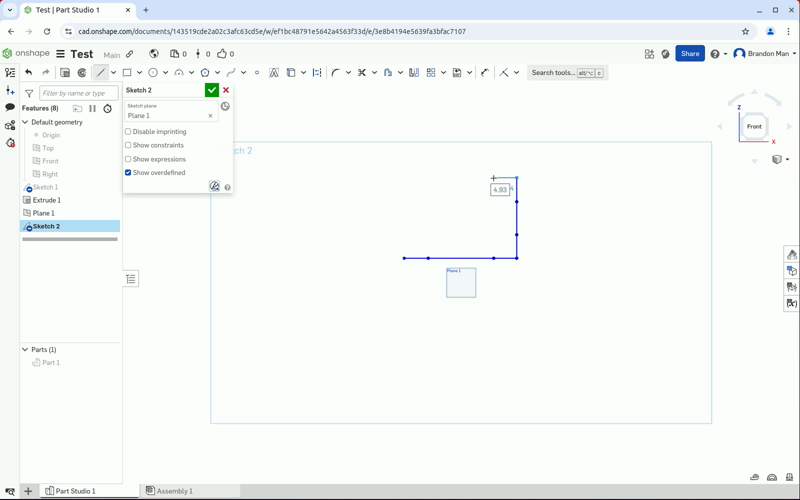
mouse_move(428, 177)
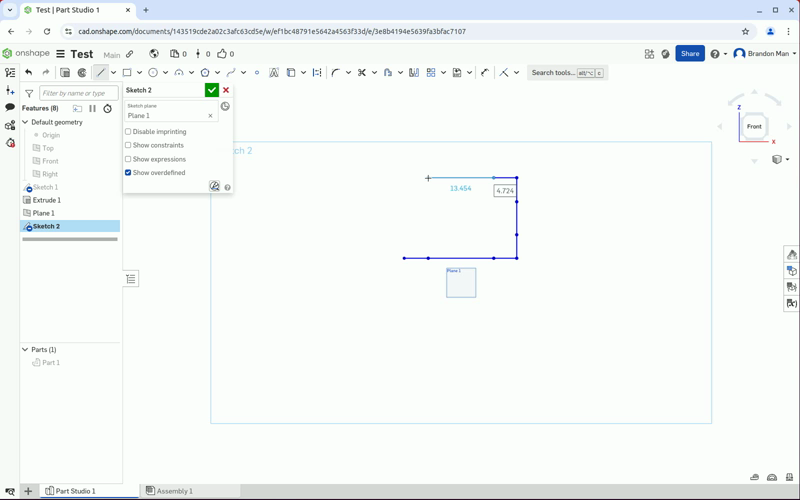
click(428, 177)
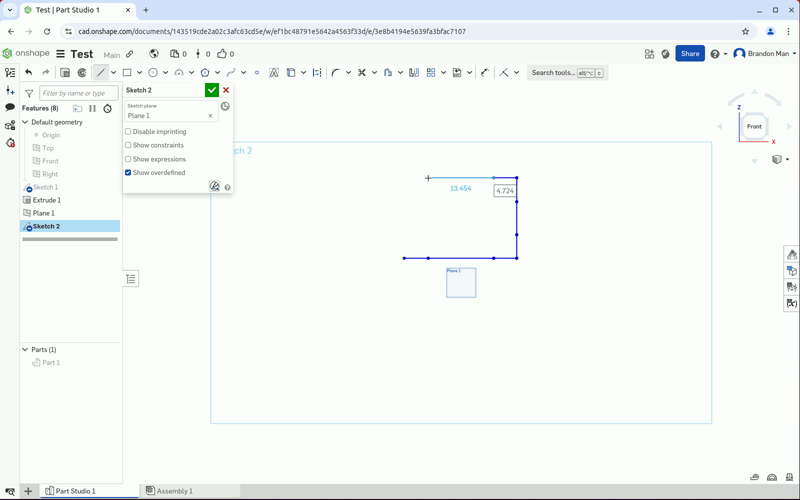
key_up(shift)
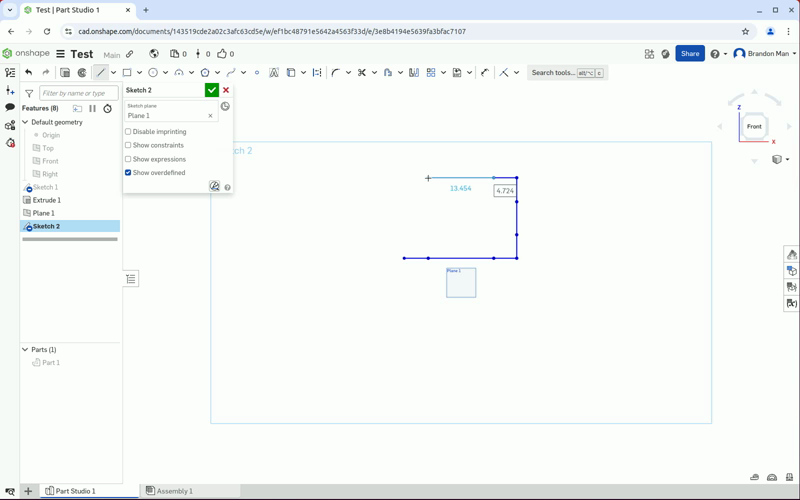
key_down(shift)
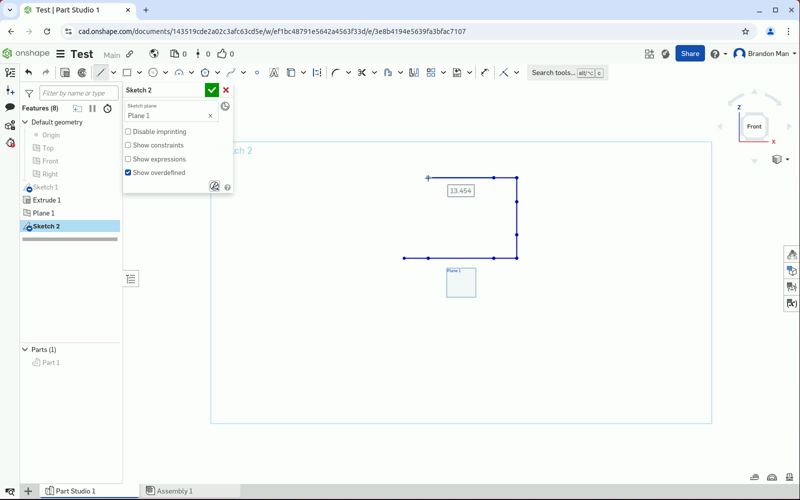
mouse_move(458, 177)
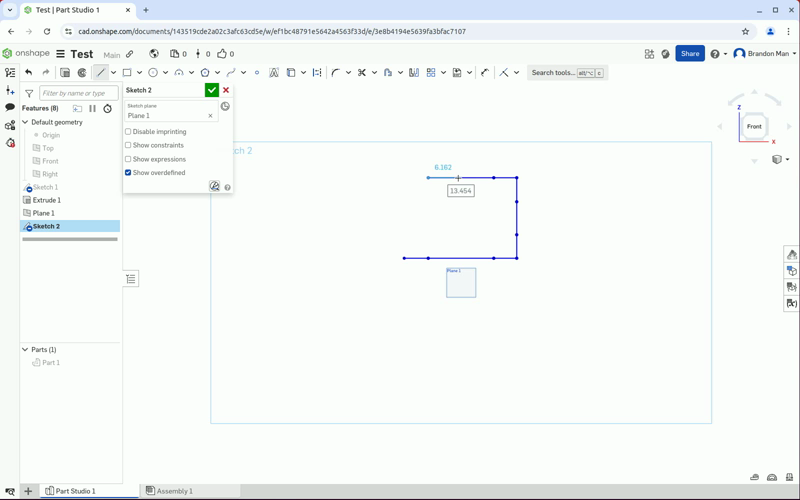
mouse_move(404, 177)
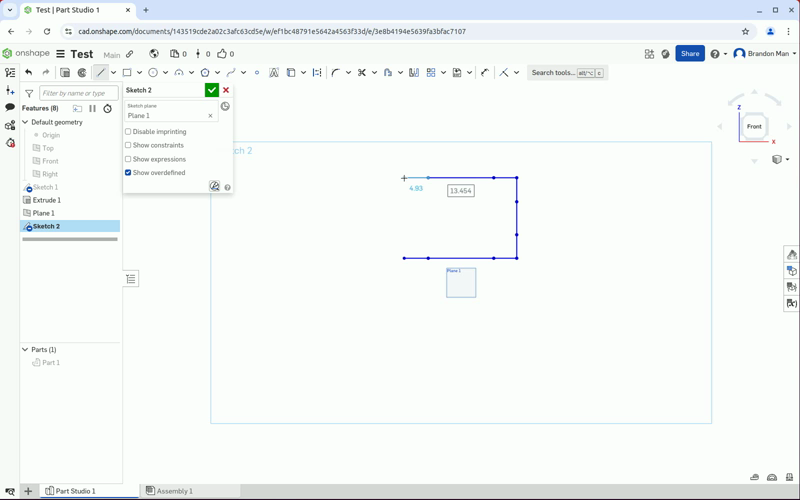
click(404, 177)
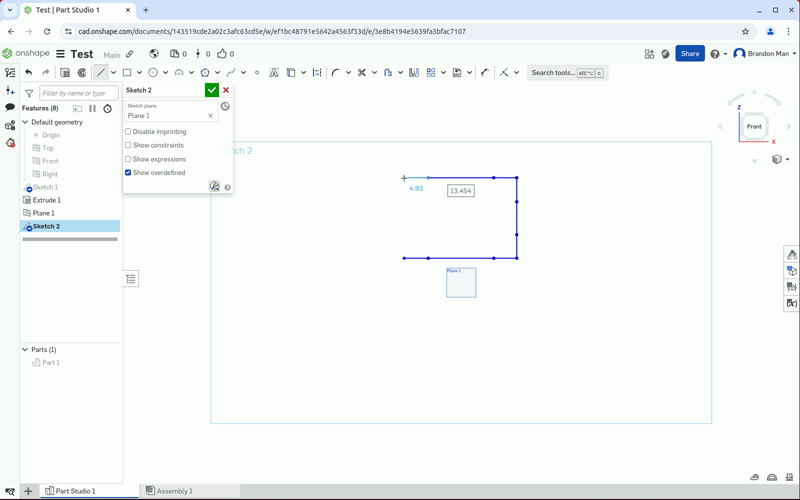
key_up(shift)
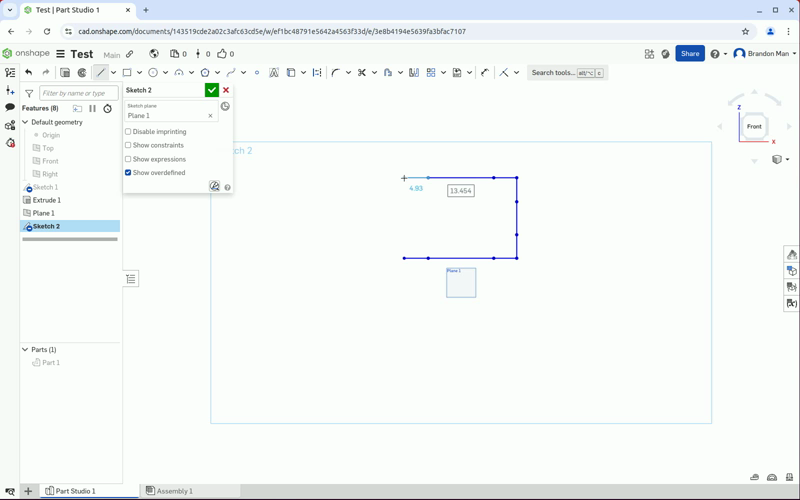
key_down(shift)
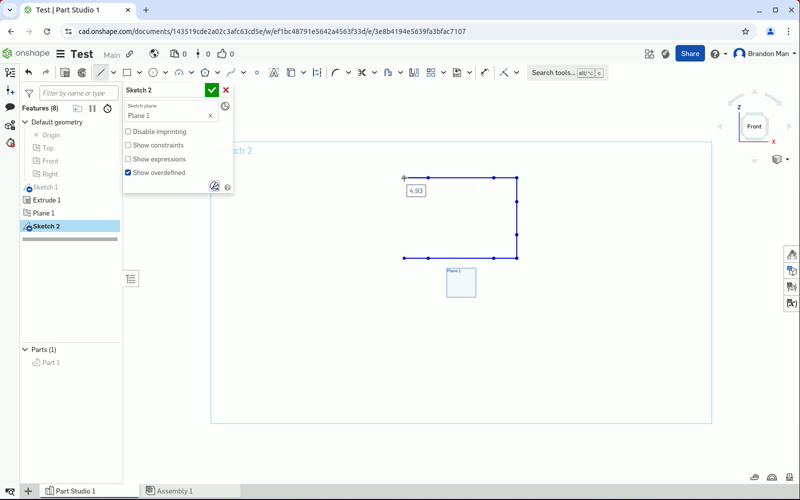
mouse_move(434, 177)
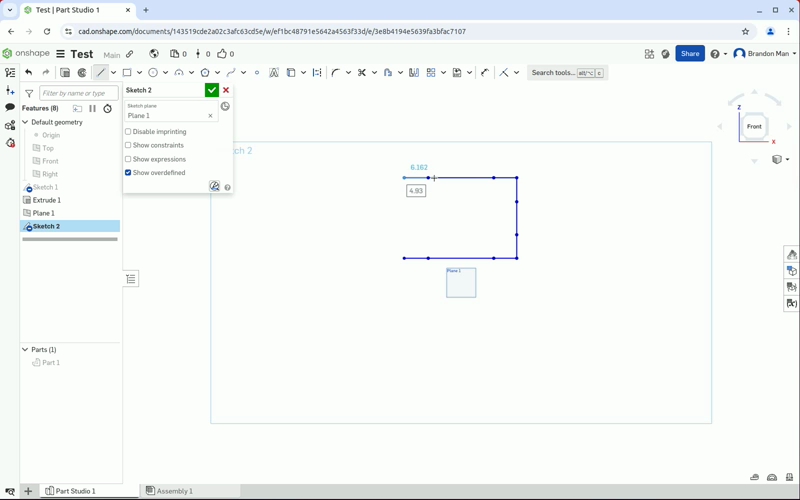
mouse_move(404, 201)
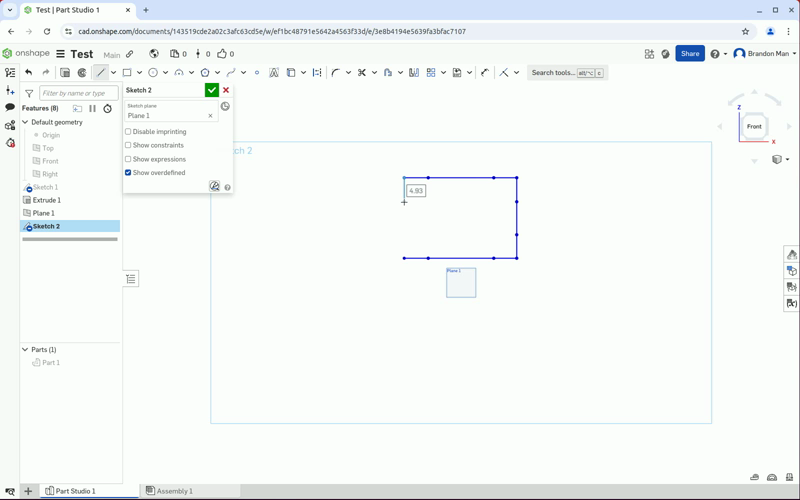
click(404, 201)
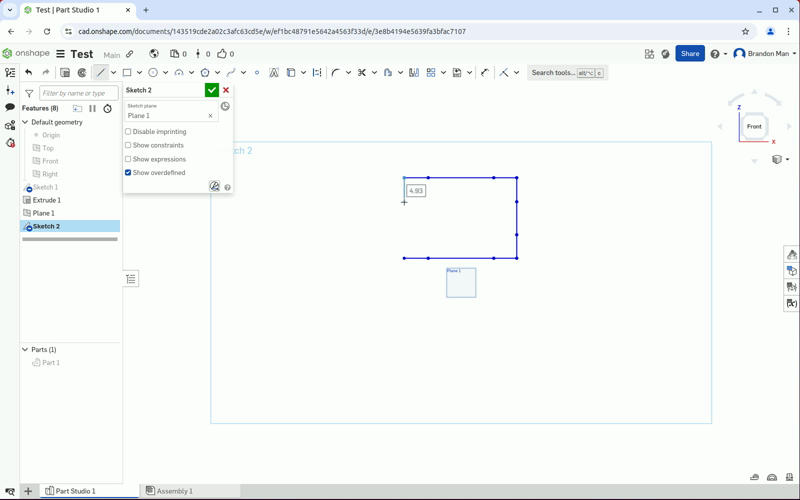
key_up(shift)
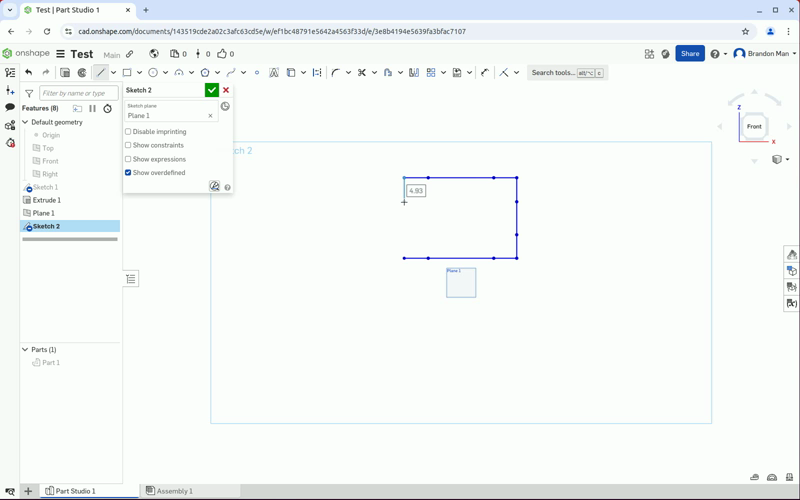
key_down(shift)
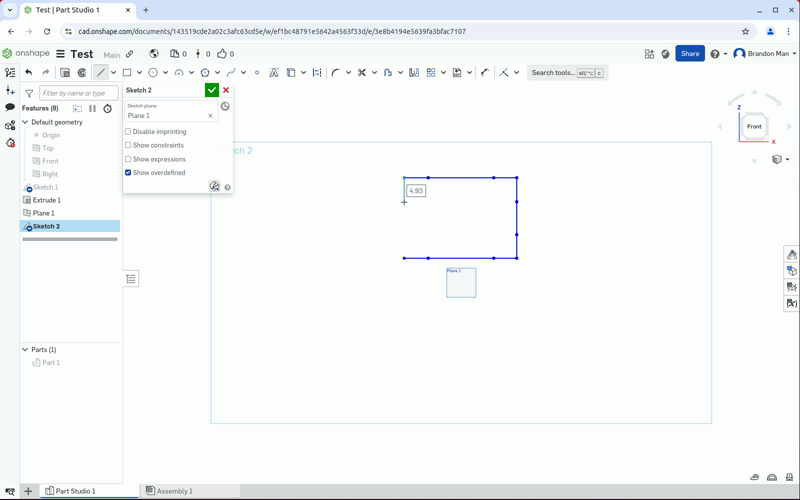
mouse_move(434, 201)
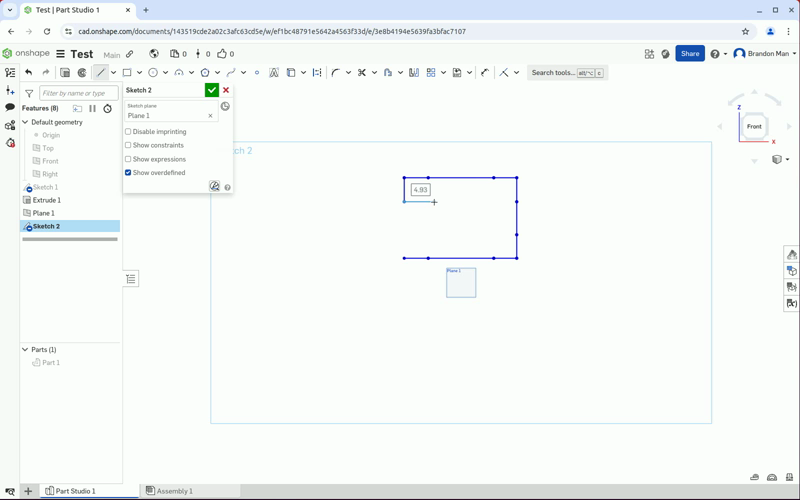
mouse_move(404, 234)
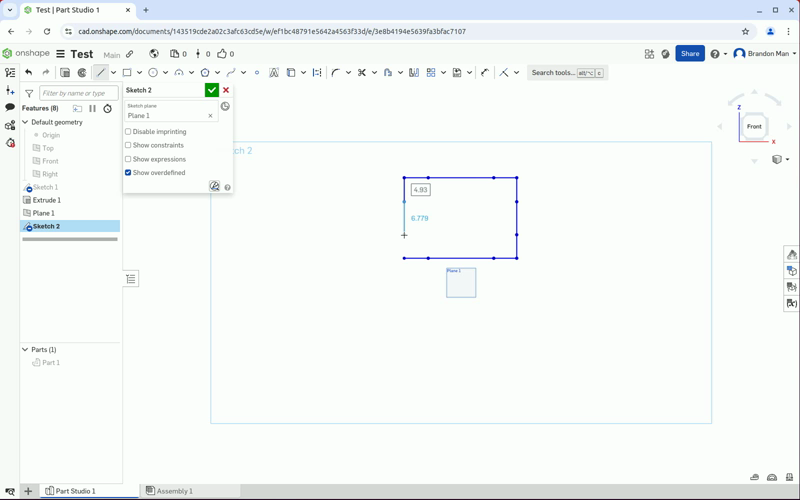
click(404, 234)
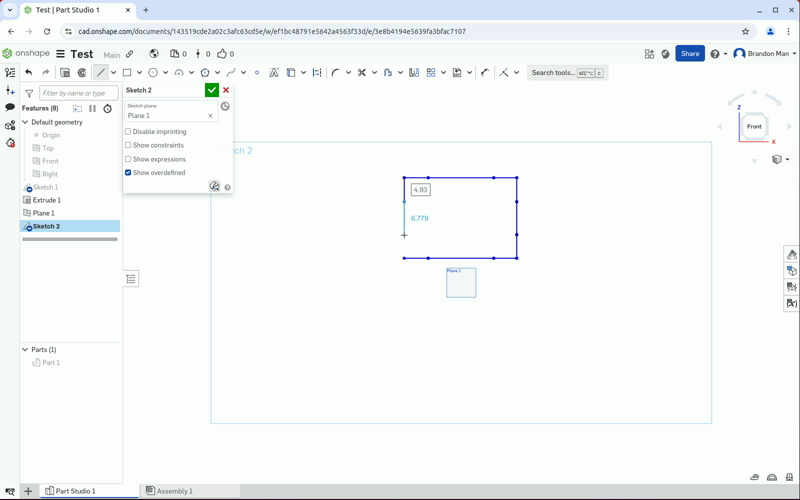
key_up(shift)
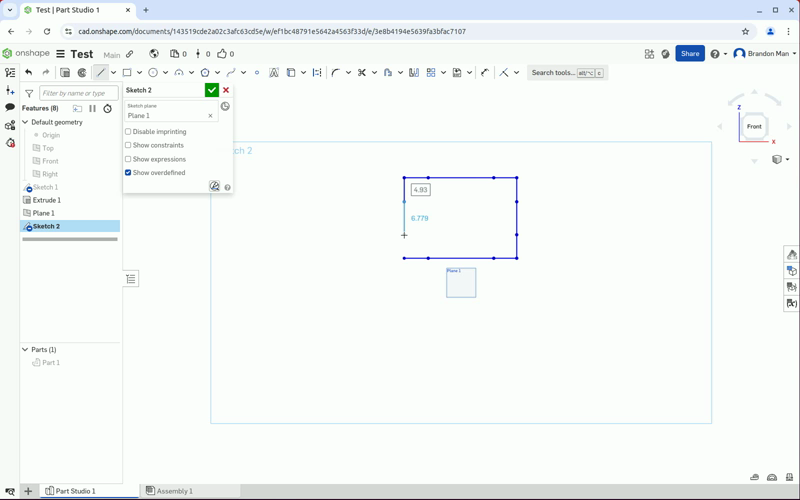
mouse_move(434, 234)
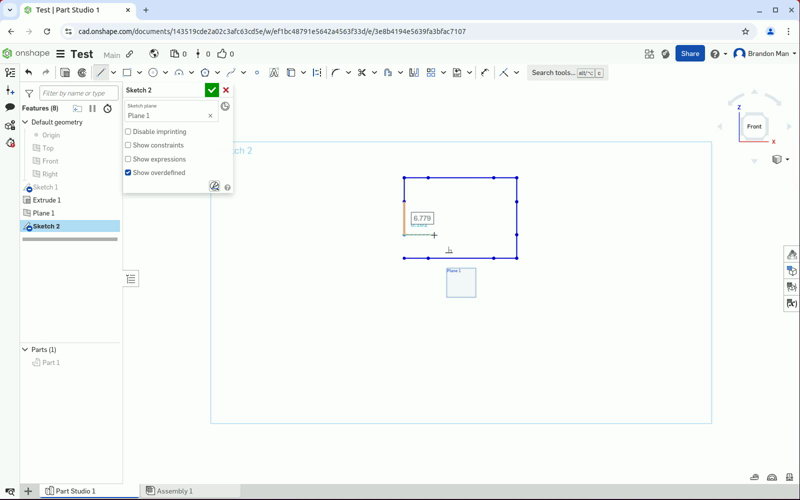
key_down(shift)
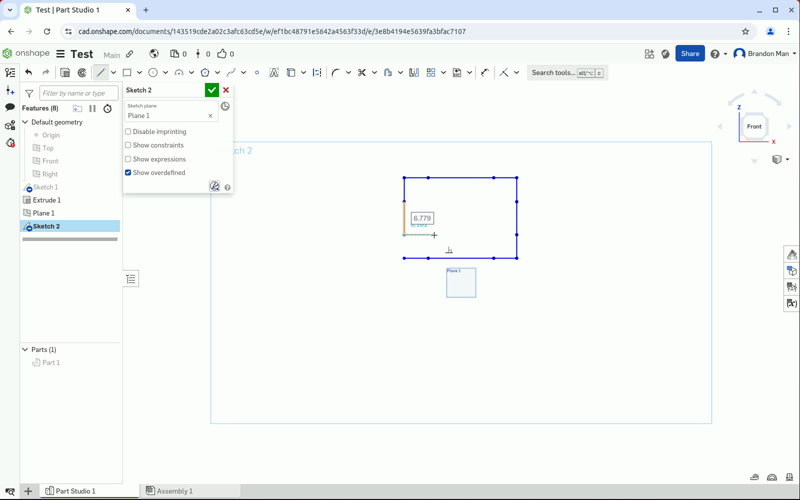
mouse_move(404, 258)
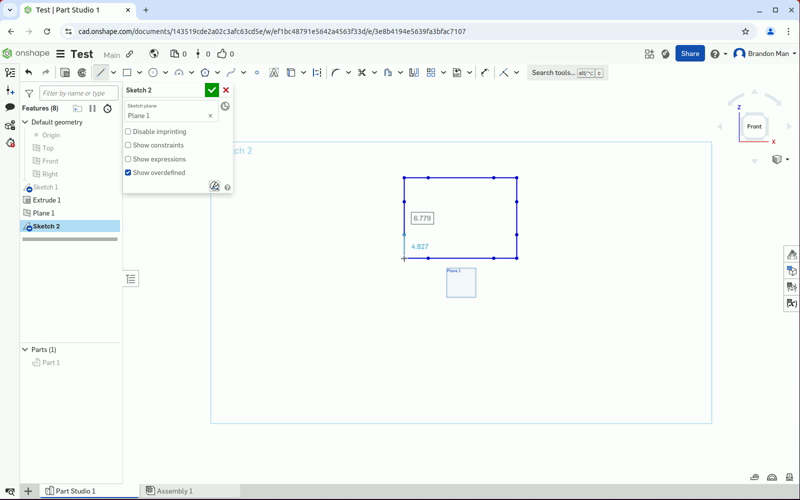
key_up(shift)
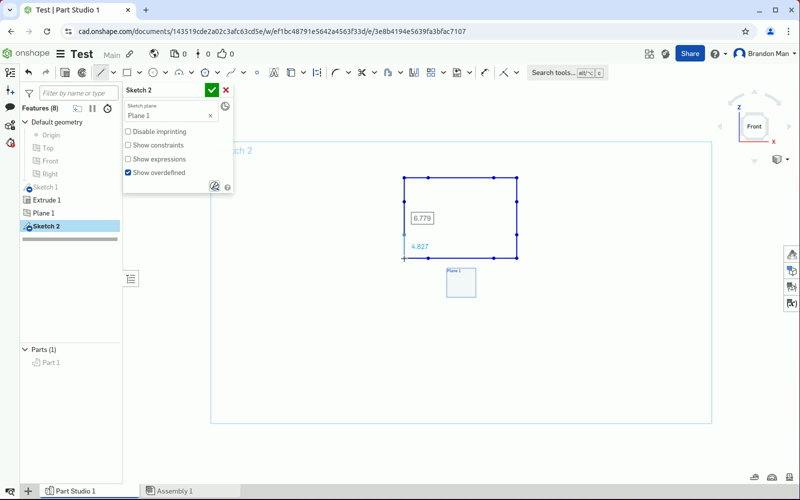
click(404, 258)
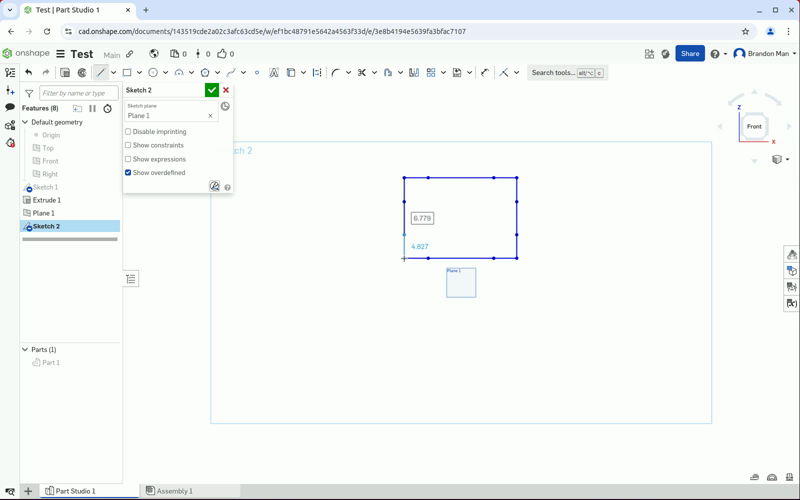
key(esc)
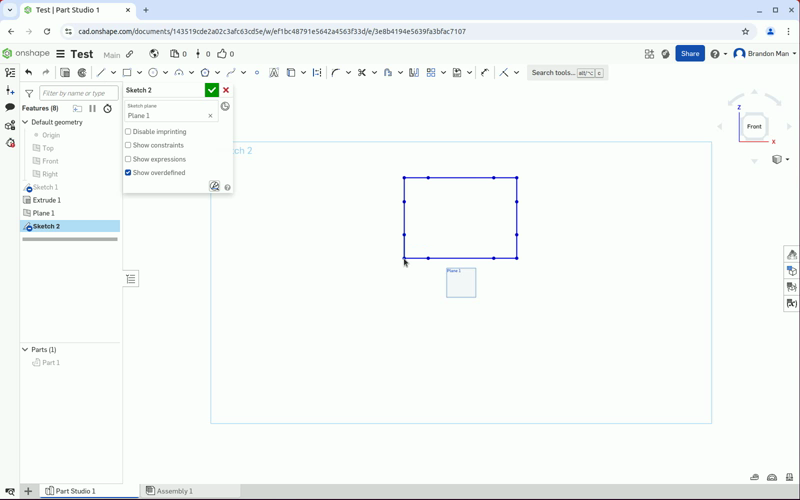
mouse_move(502, 247)
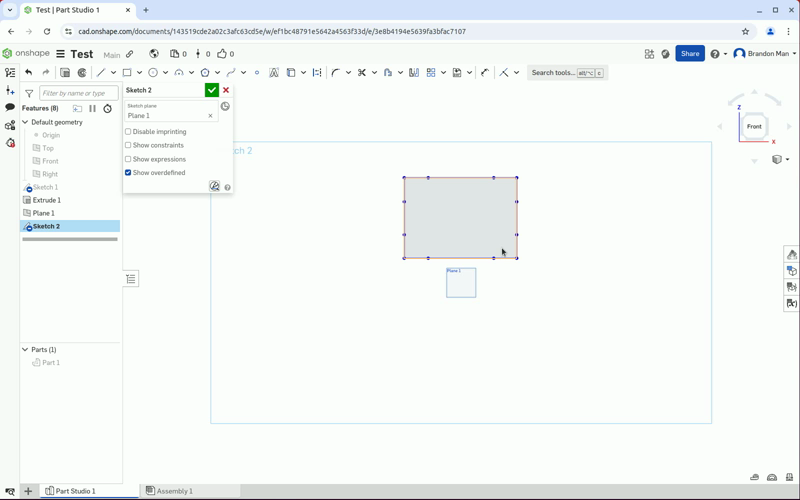
click(502, 247)
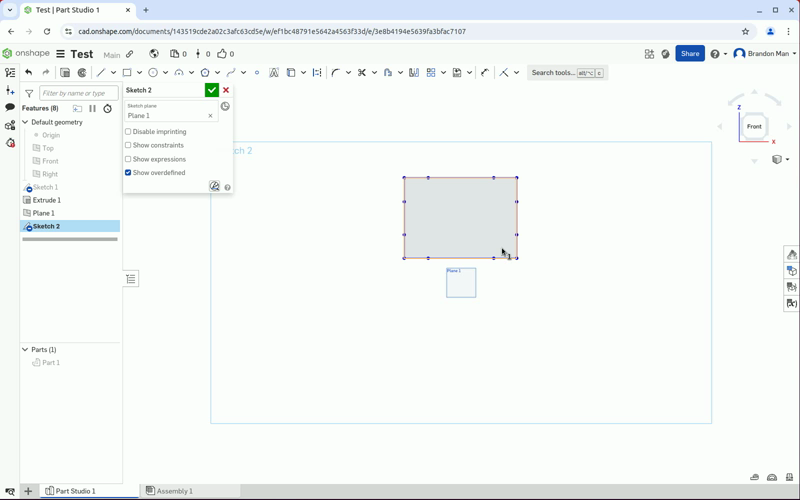
mouse_move(73, 352)
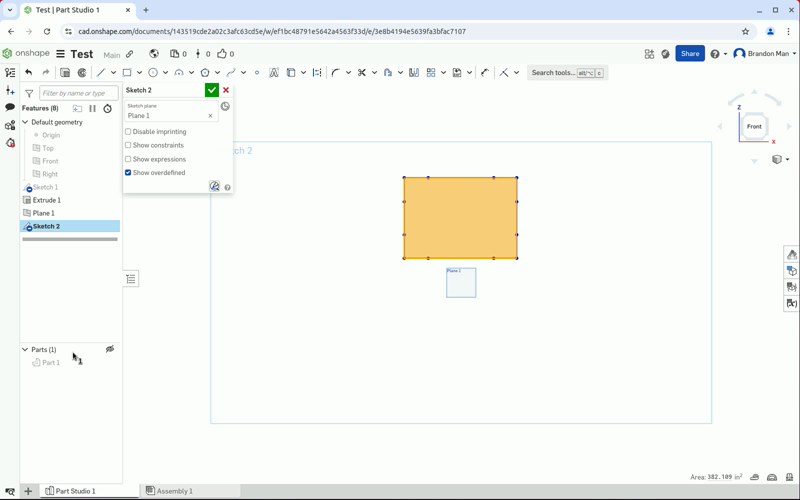
key(shift+y)
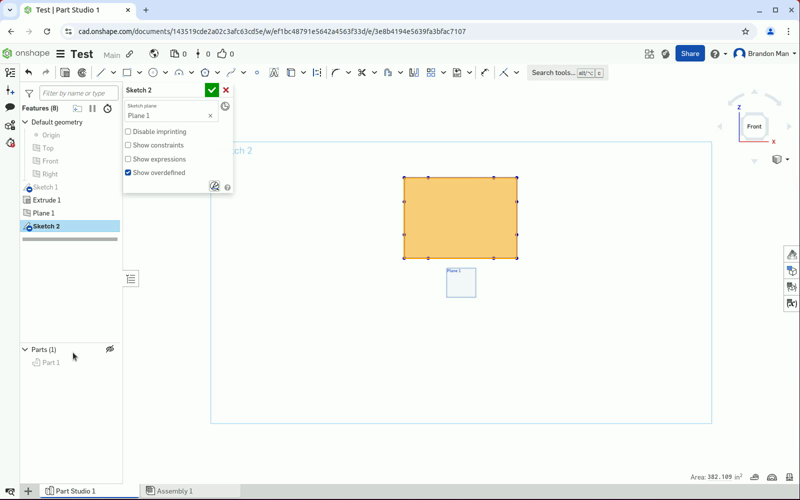
key(shift+e)
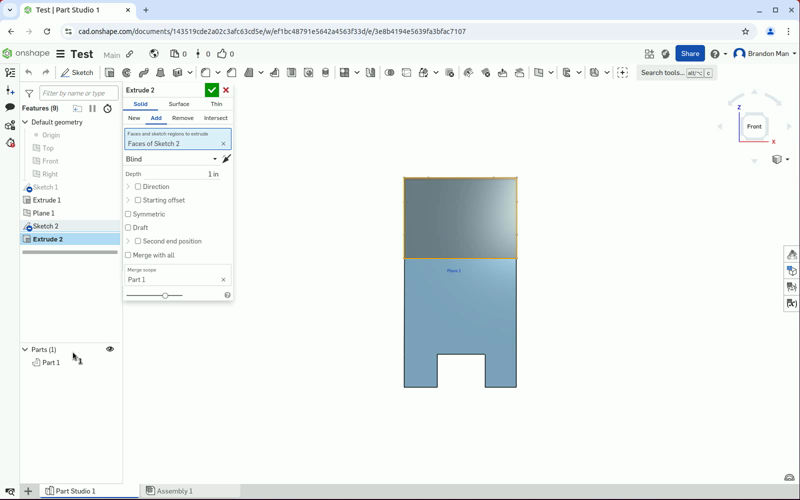
mouse_move(143, 106)
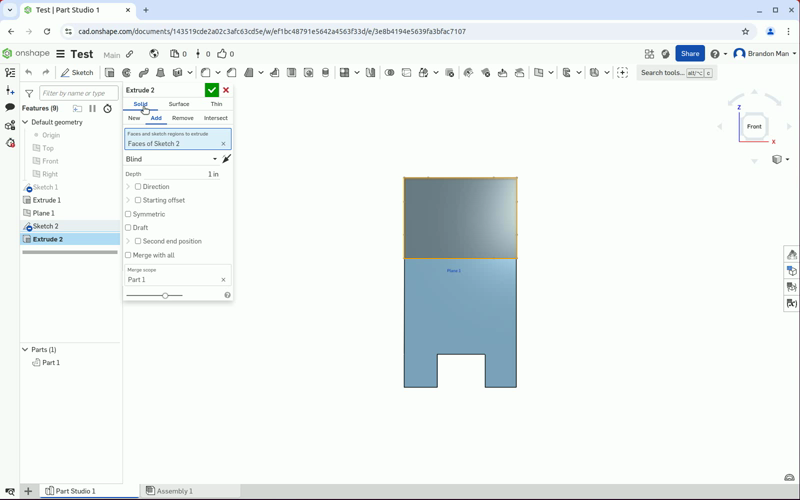
click(143, 106)
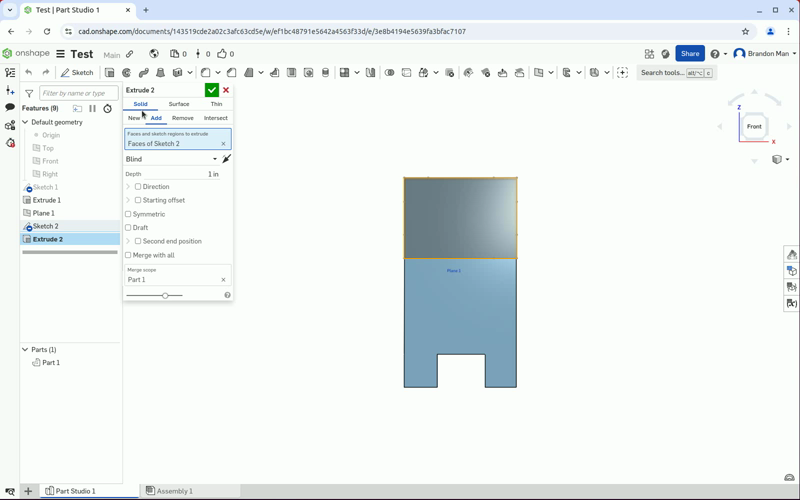
mouse_move(137, 120)
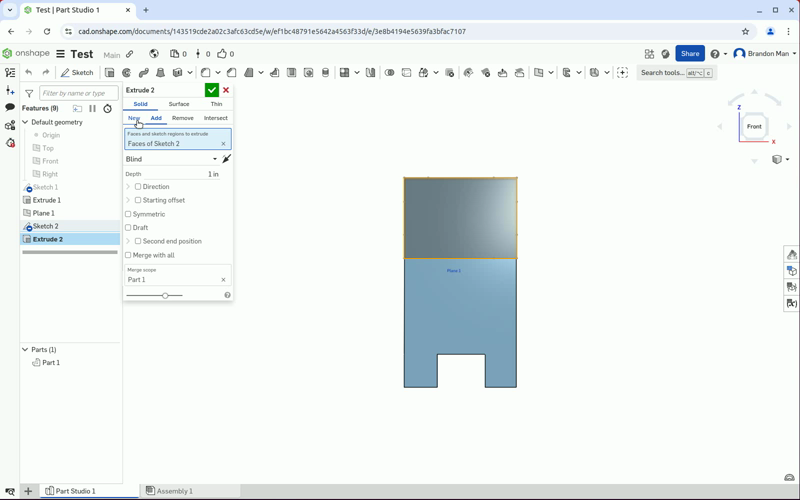
click(137, 120)
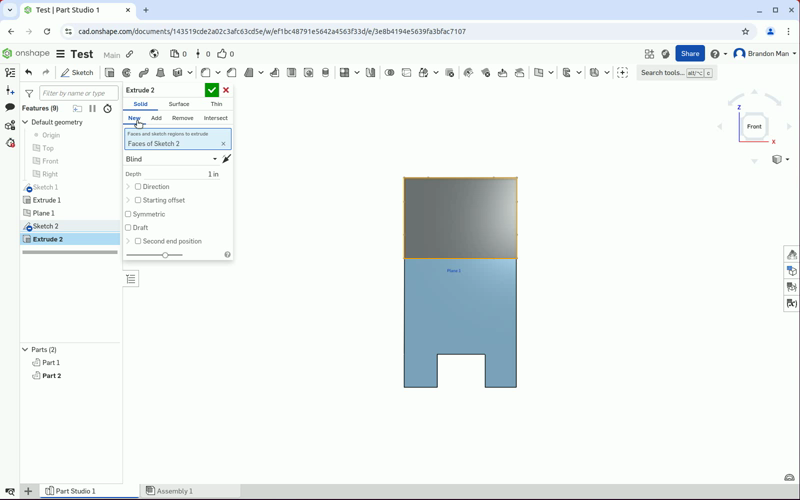
key(tab, 4)
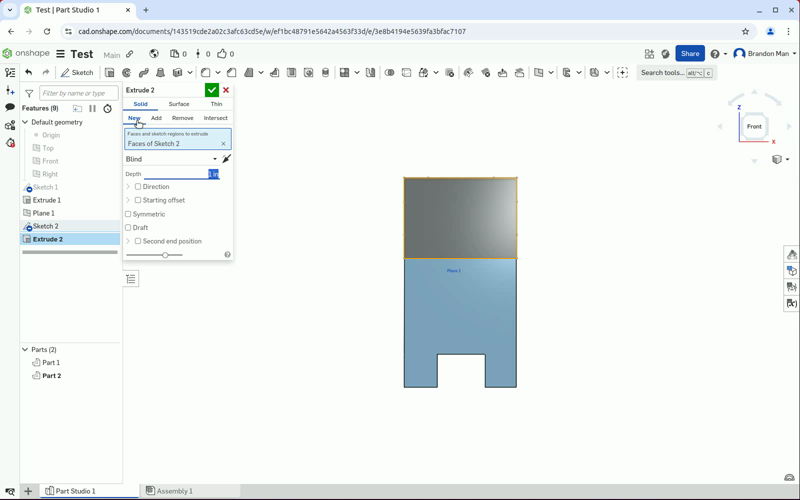
text(13.239)
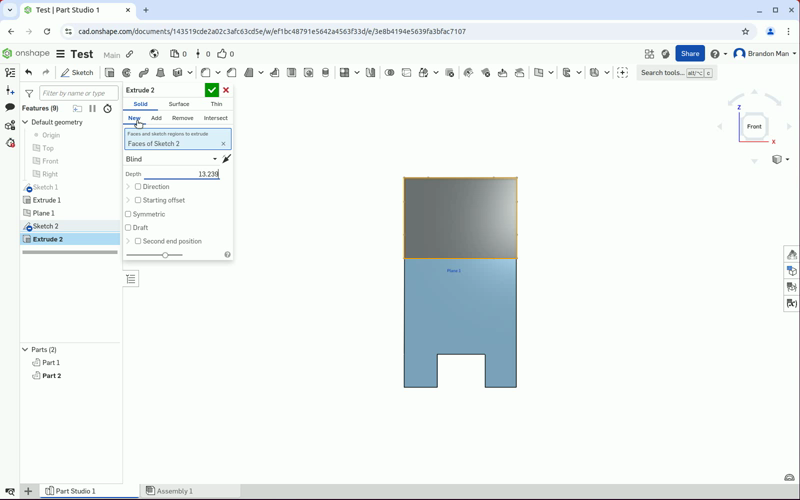
key(enter)
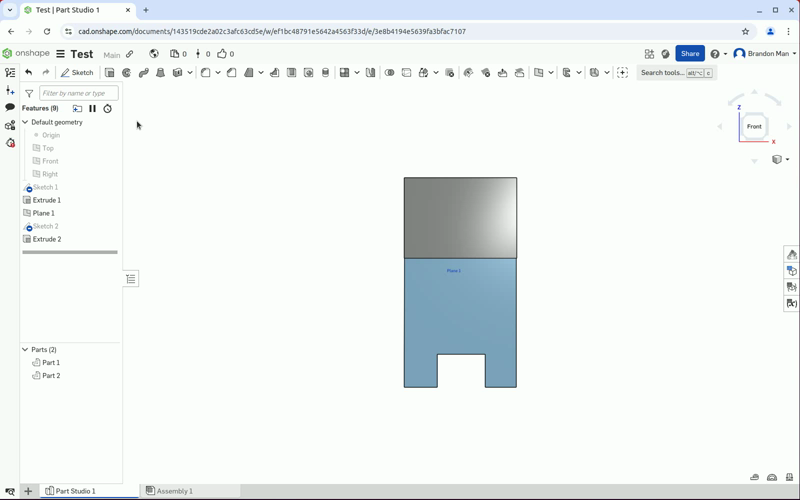
key(shift+h)
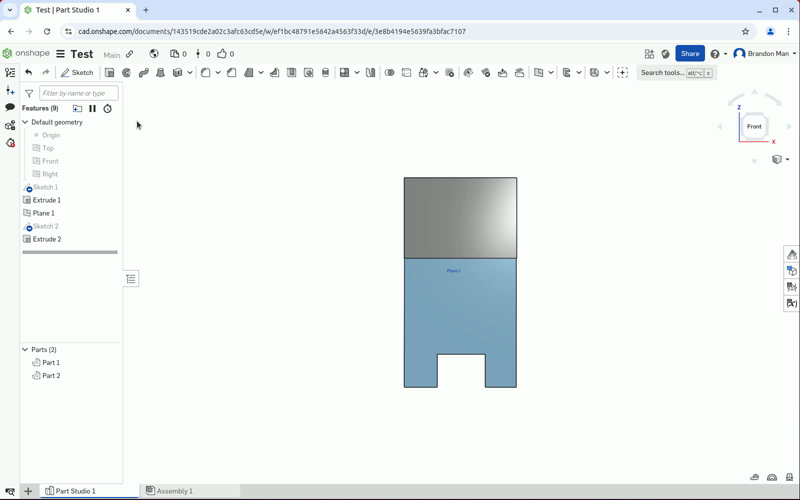
key(shift+h)
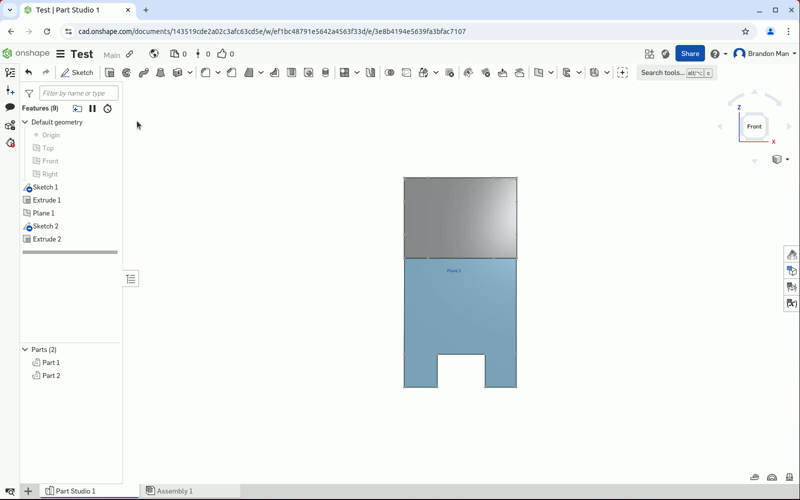
key(shift+7)
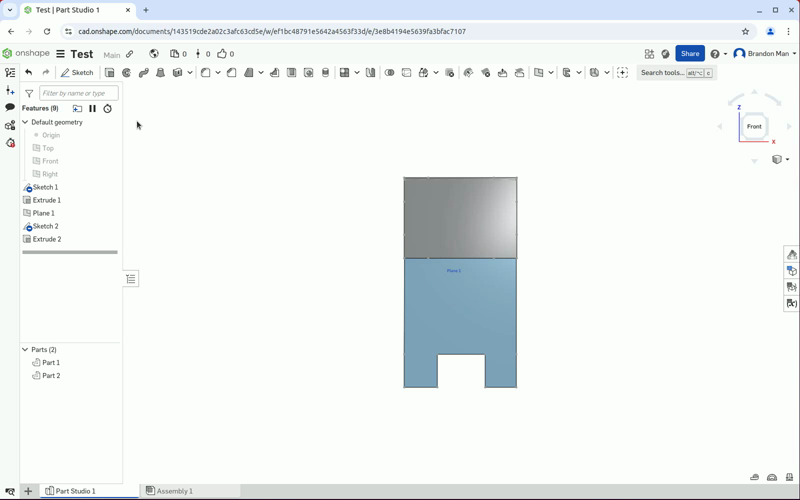
key(left, 2)
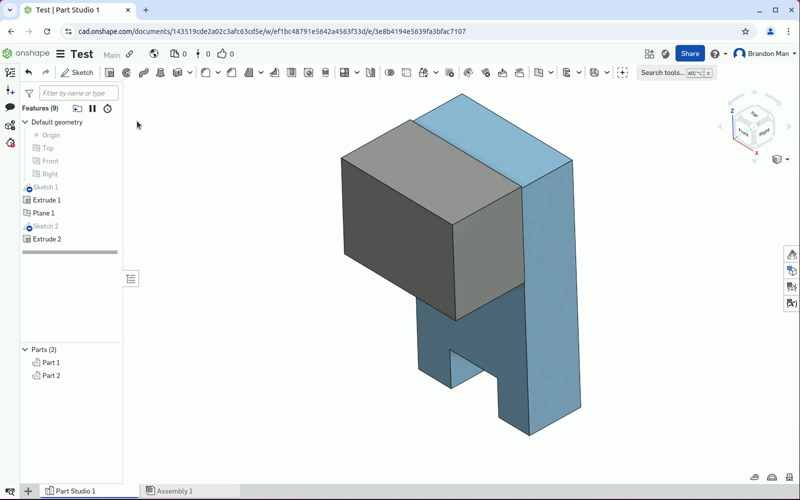
key(down, 2)
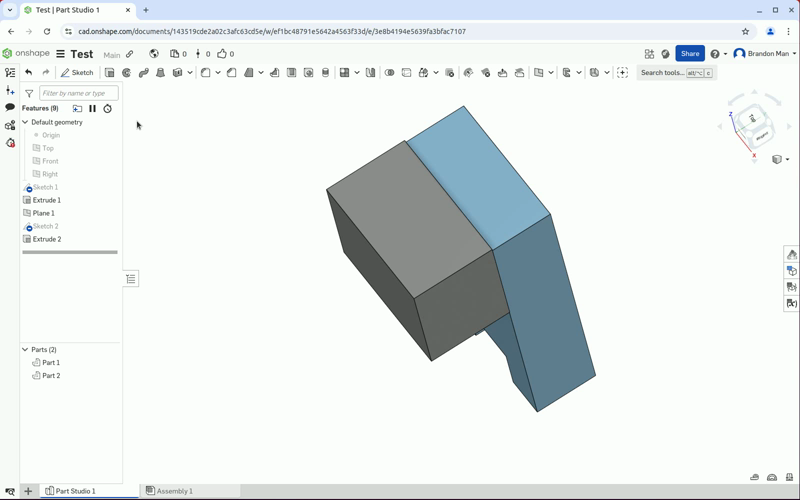
key(up, 2)
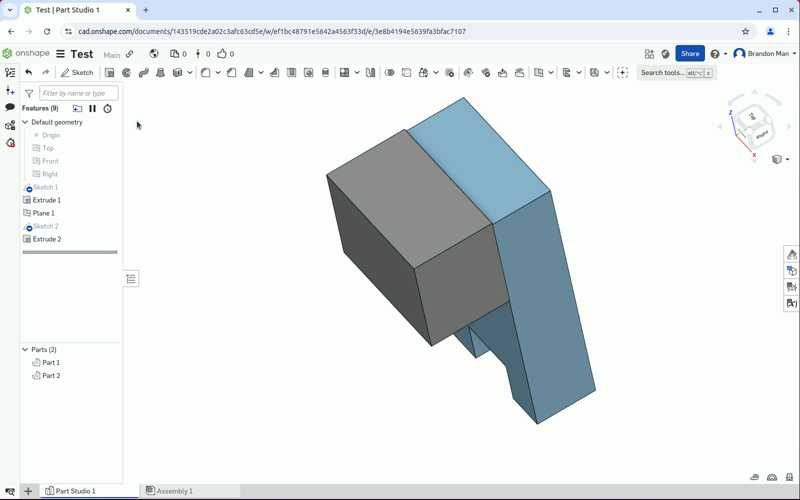
key(right, 2)
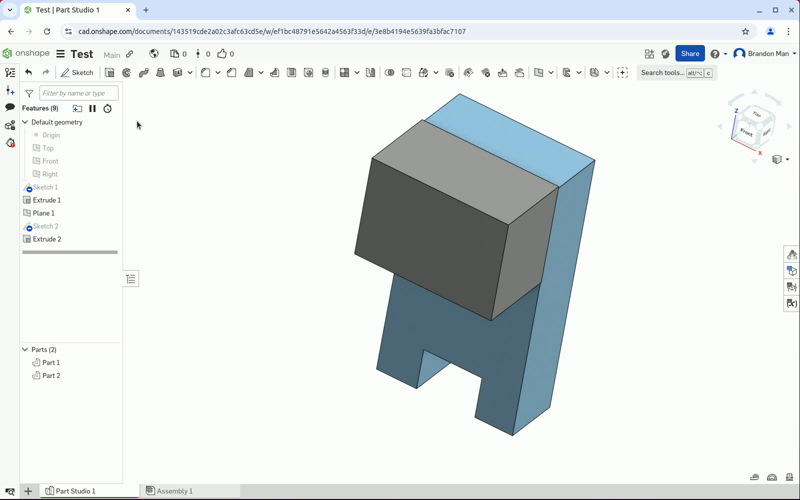
mouse_move(73, 189)
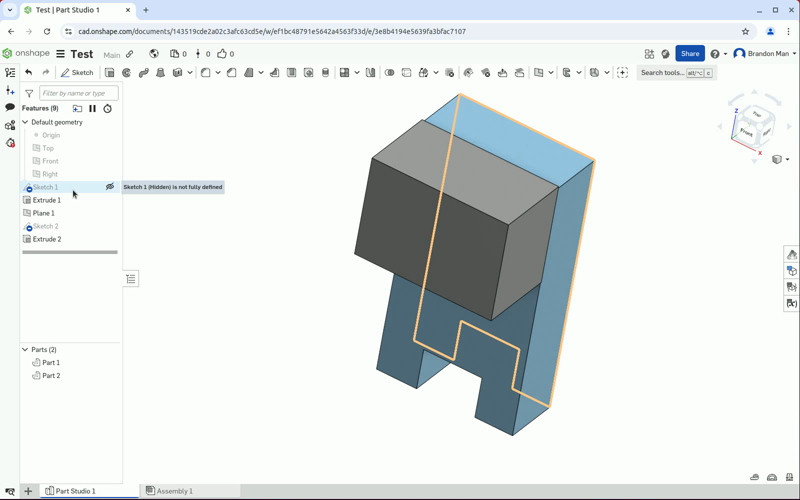
click(73, 189)